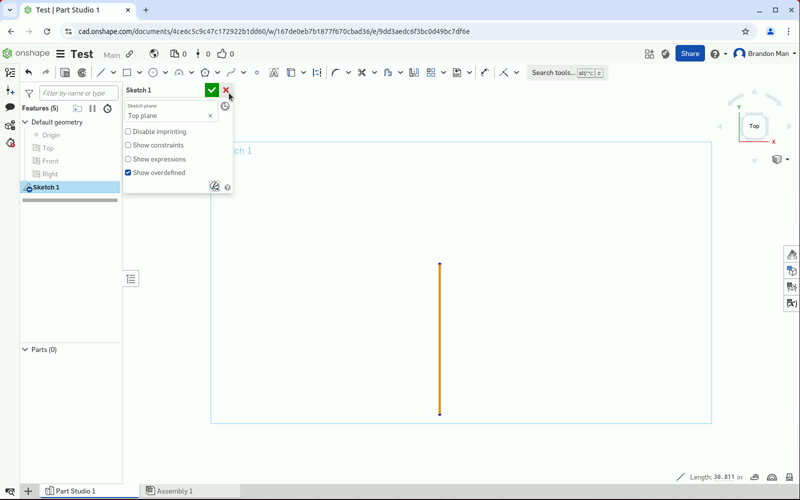
key(shift+h)
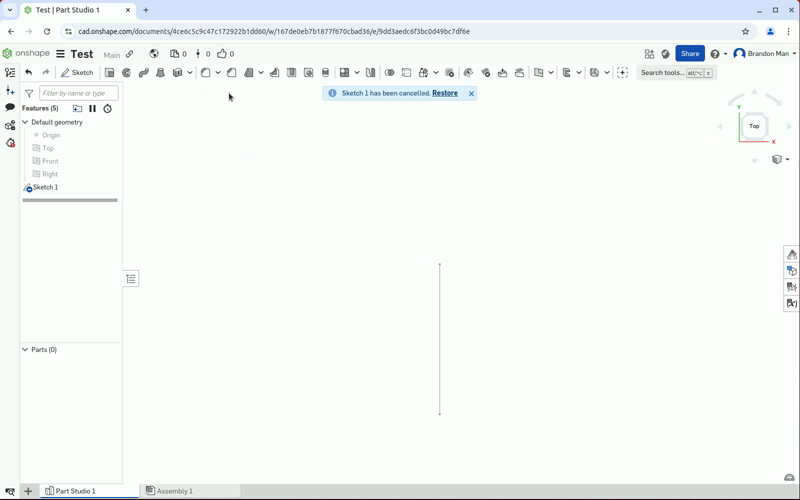
key(shift+s)
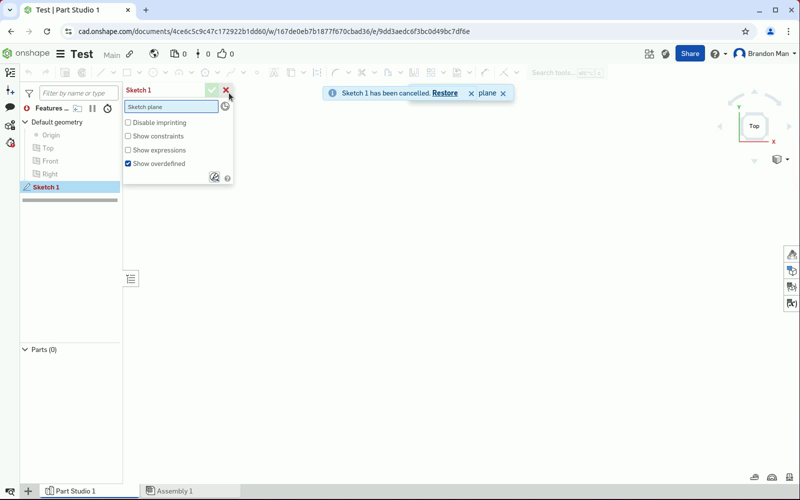
mouse_move(73, 150)
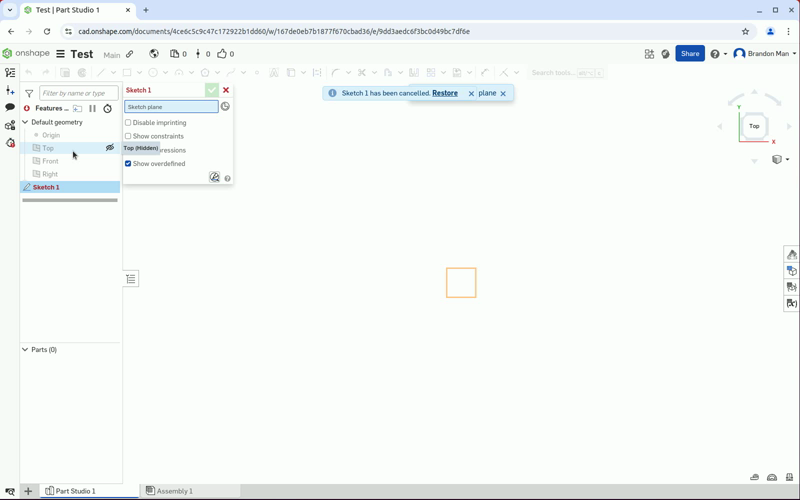
click(73, 150)
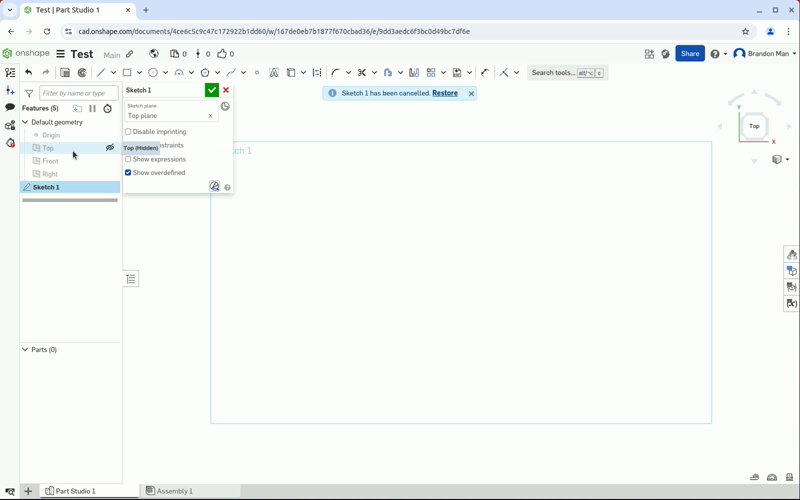
mouse_move(73, 352)
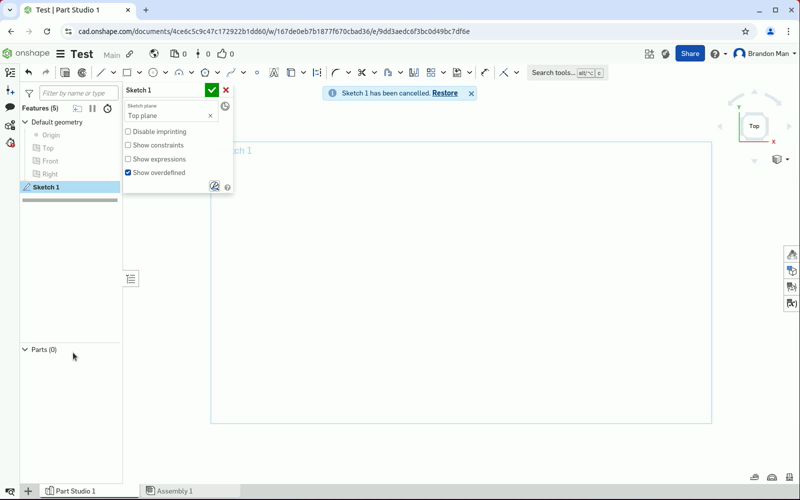
key(y)
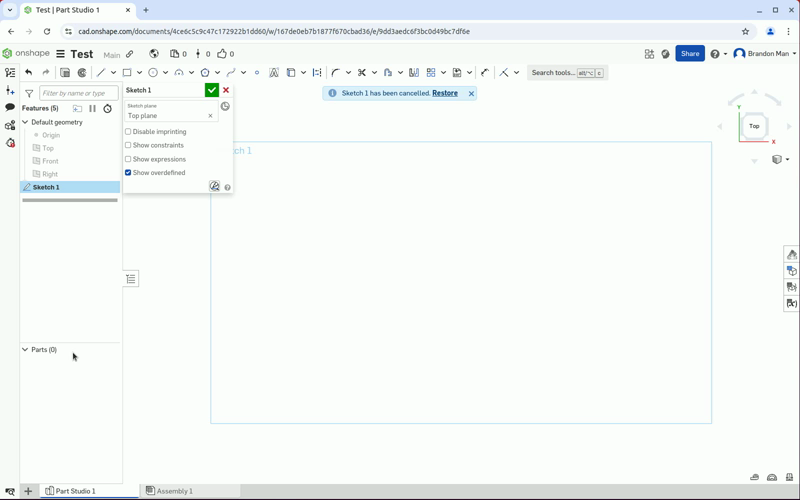
key(c)
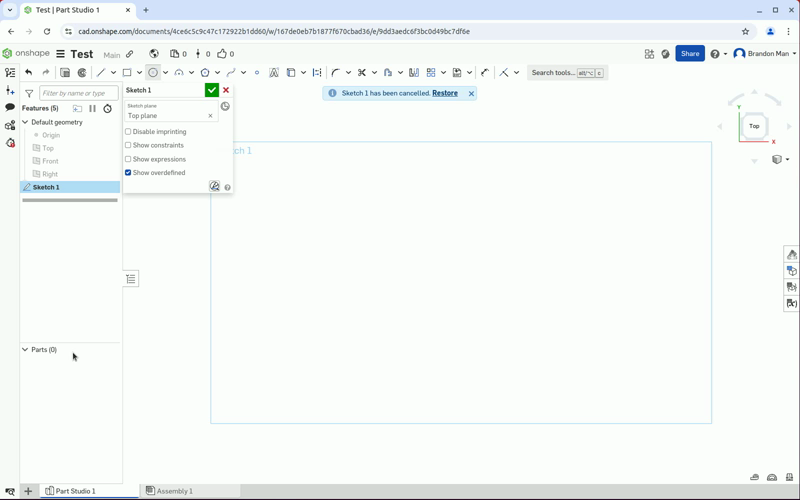
key_down(shift)
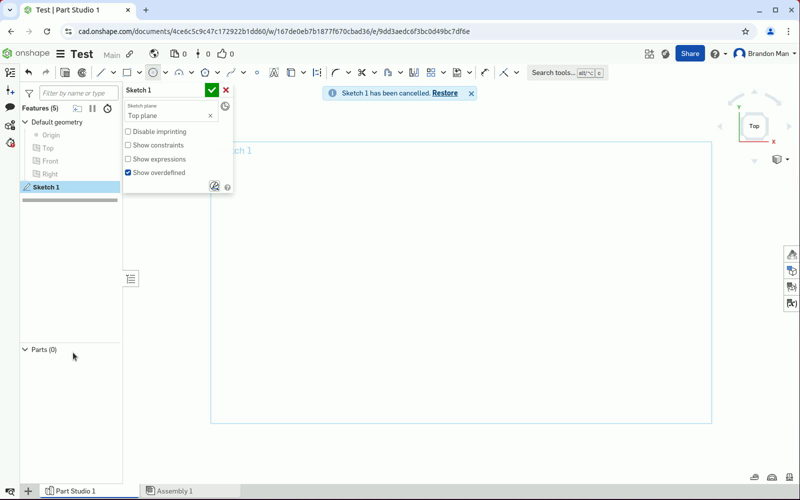
mouse_move(461, 282)
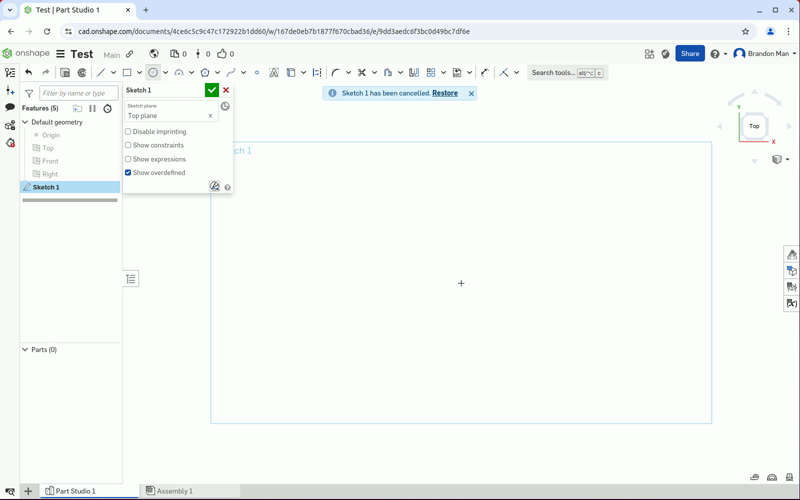
click(461, 282)
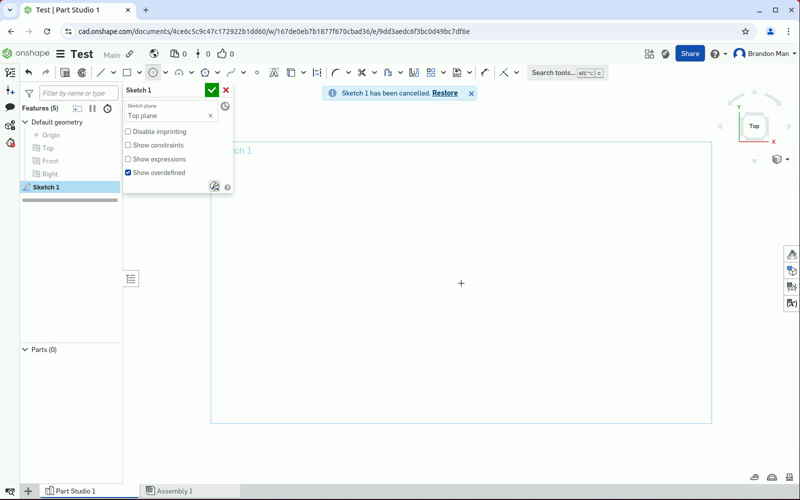
key_up(shift)
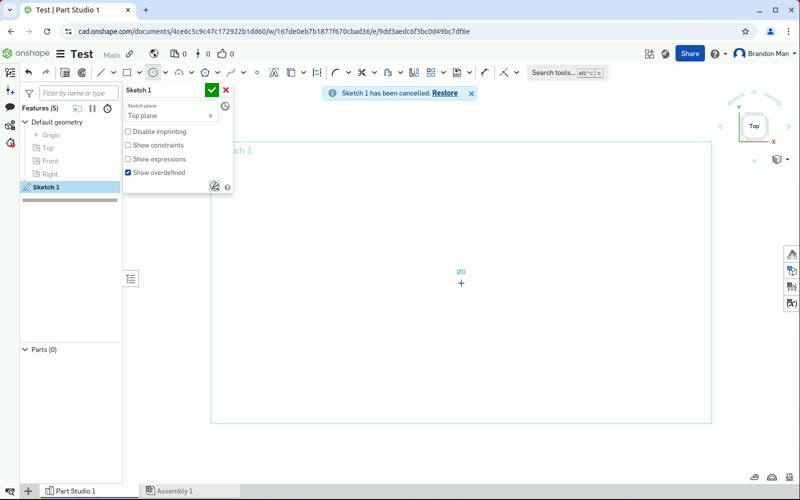
mouse_move(478, 282)
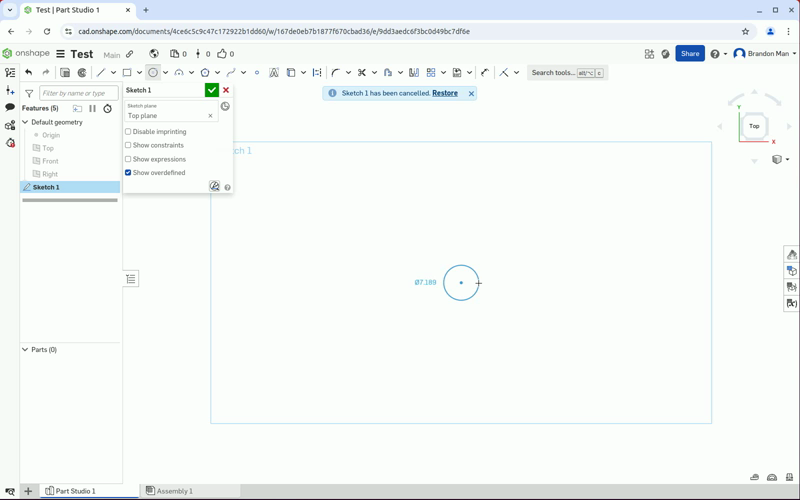
click(478, 282)
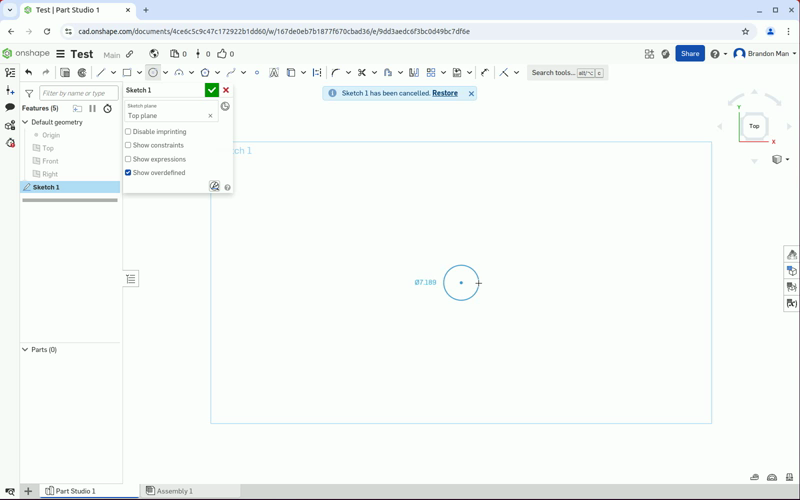
key(esc)
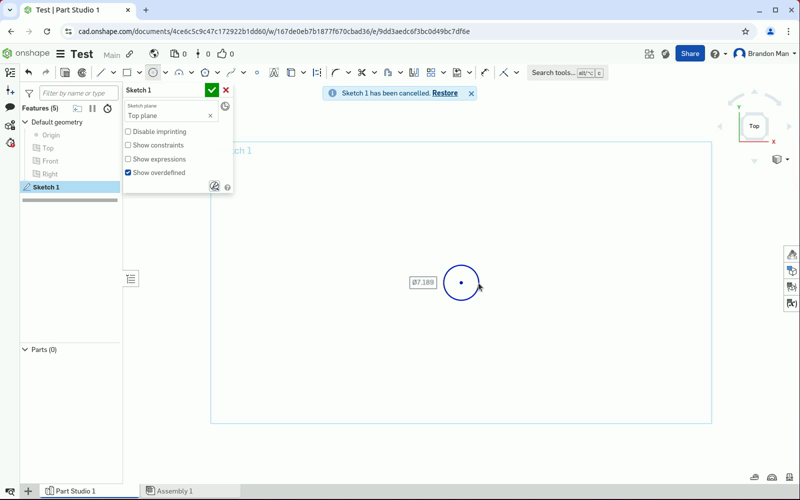
key(c)
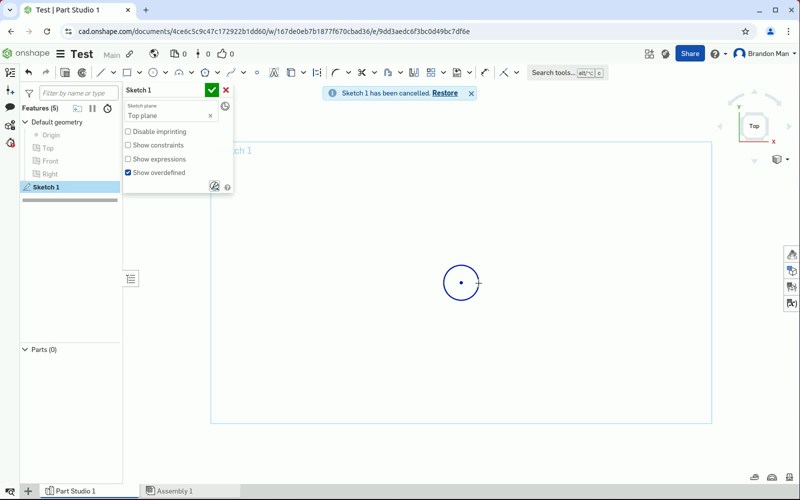
key_down(shift)
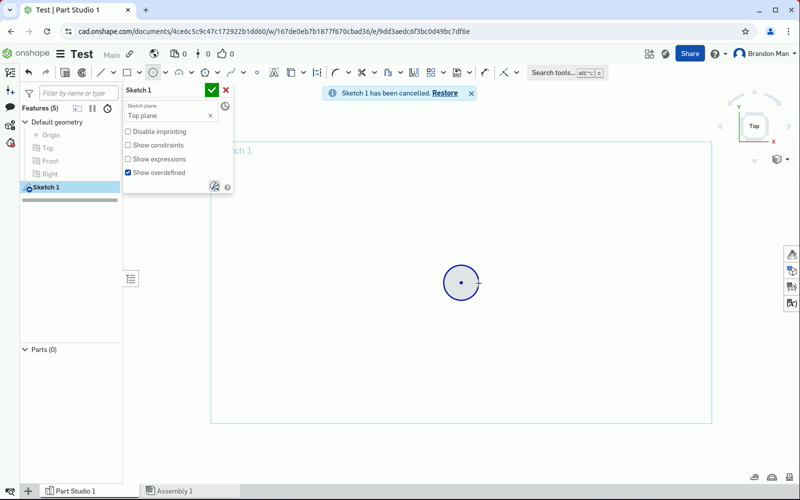
mouse_move(461, 282)
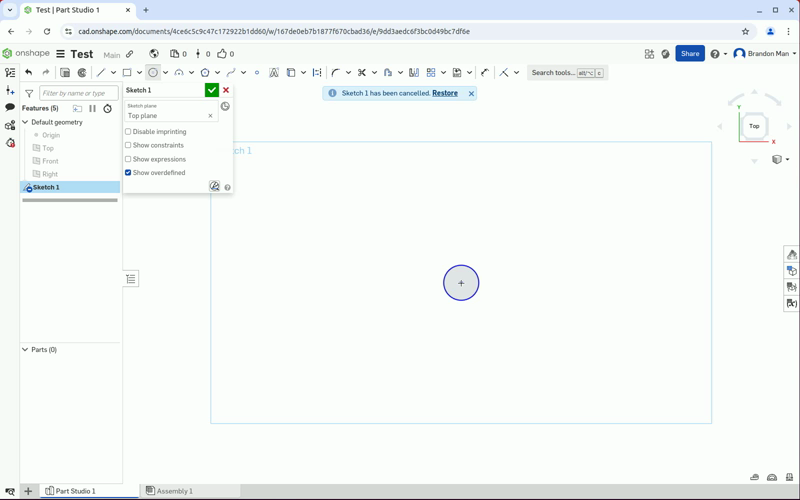
click(461, 282)
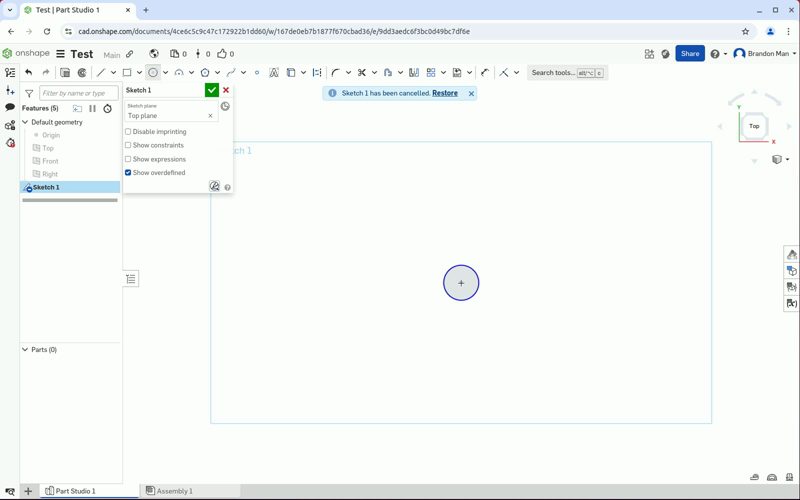
key_up(shift)
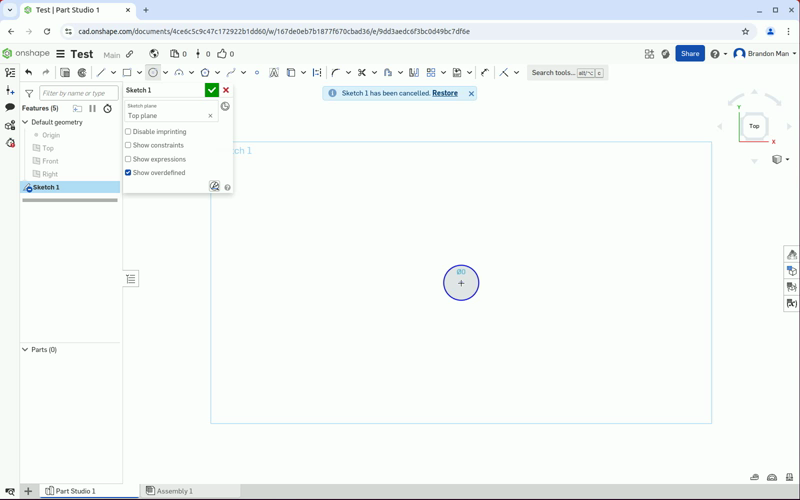
mouse_move(472, 282)
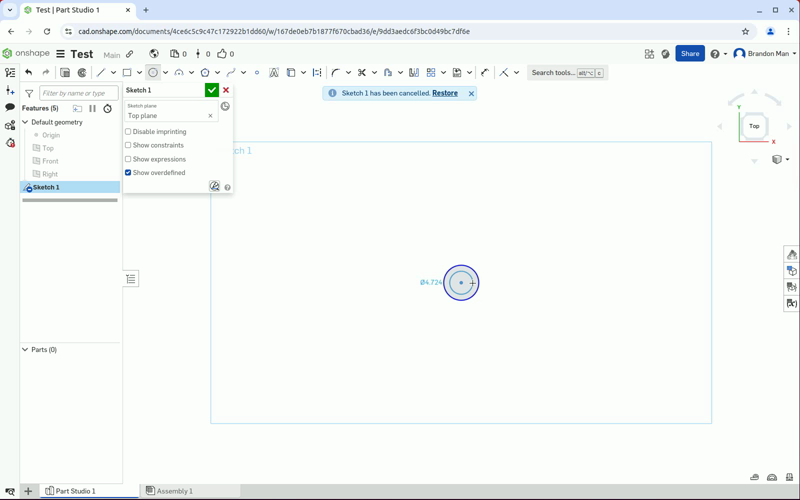
click(472, 282)
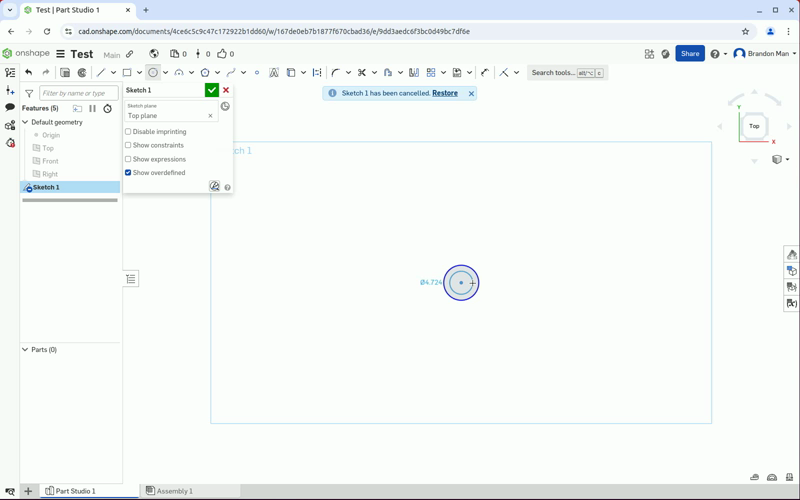
key(esc)
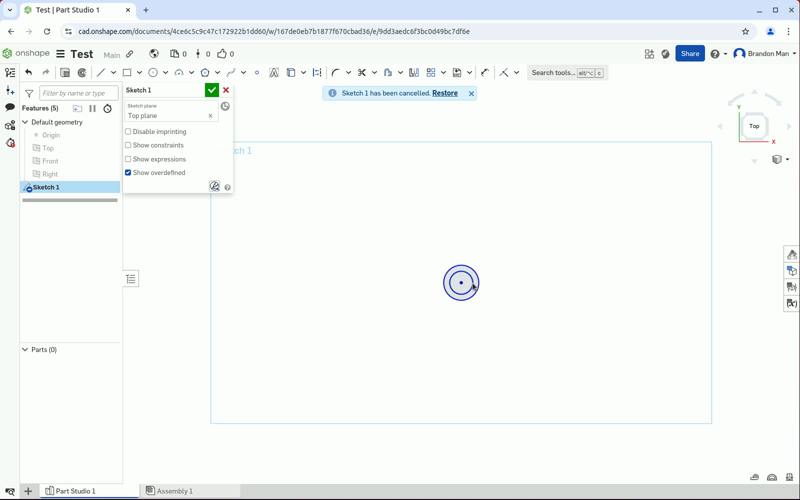
mouse_move(464, 294)
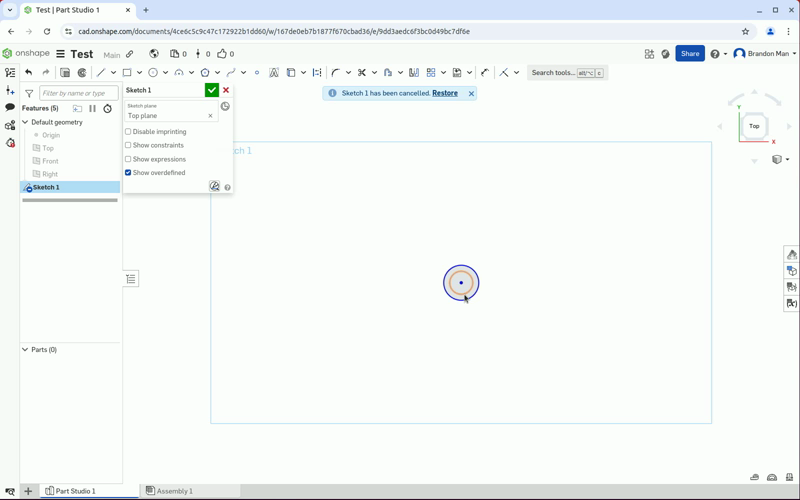
scroll(6)
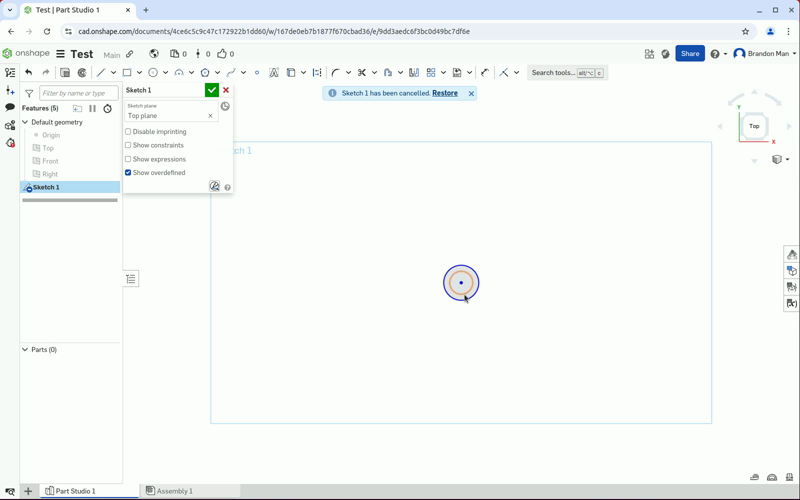
scroll(6)
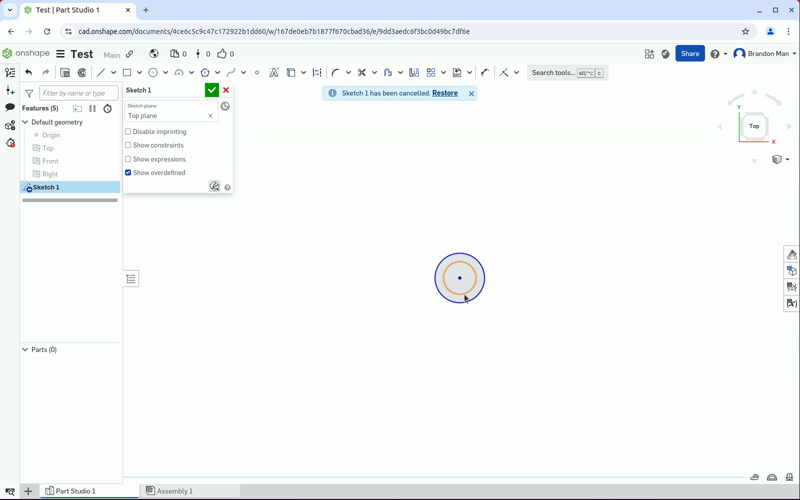
scroll(6)
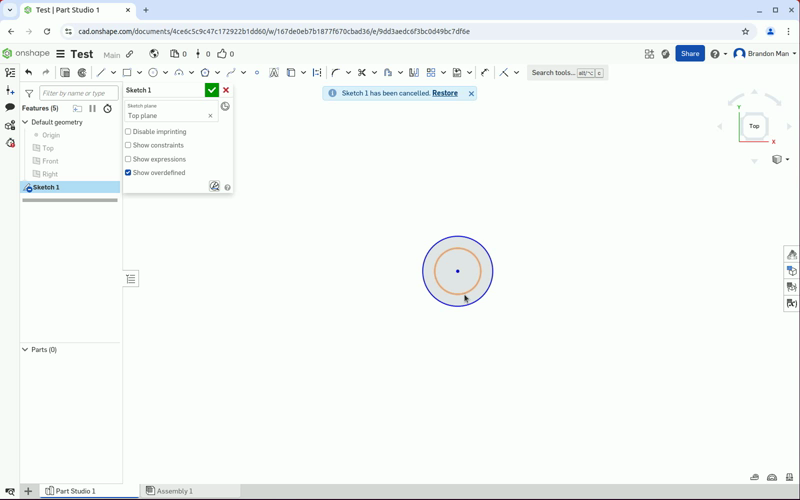
scroll(6)
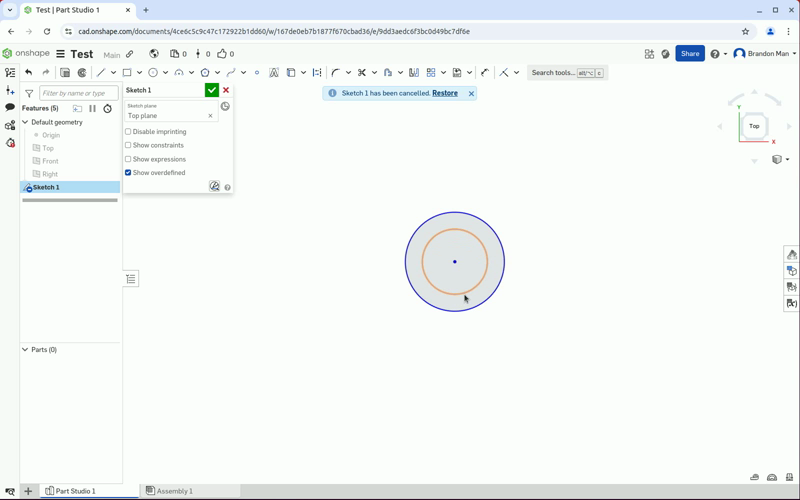
scroll(6)
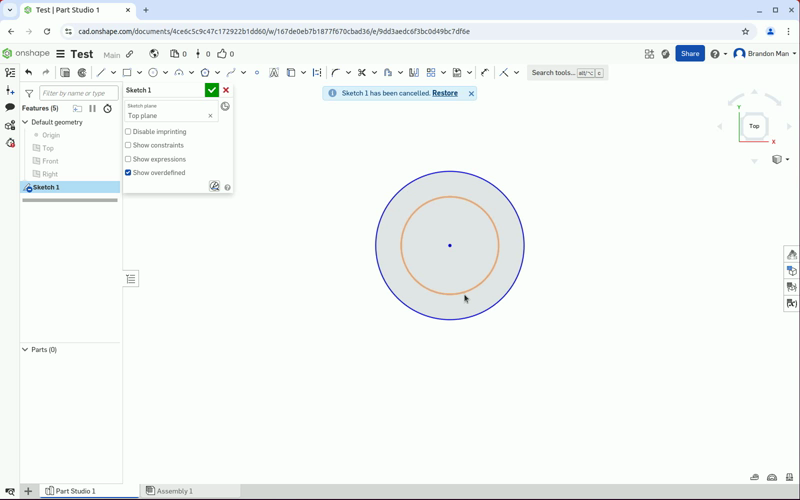
scroll(6)
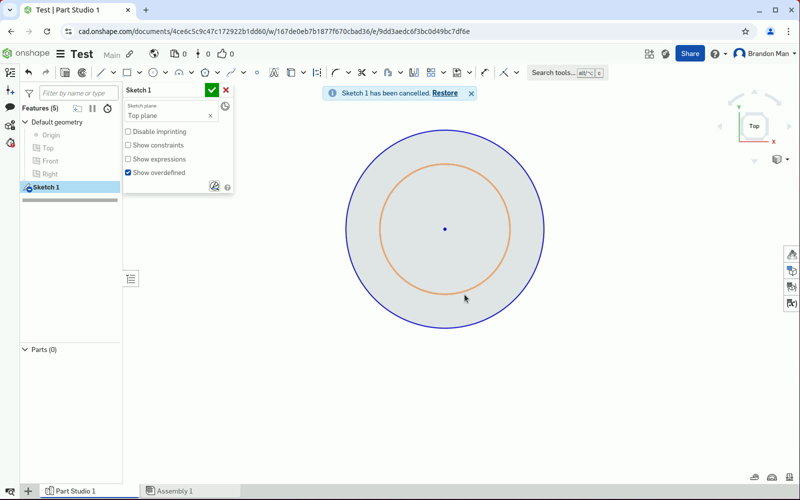
scroll(6)
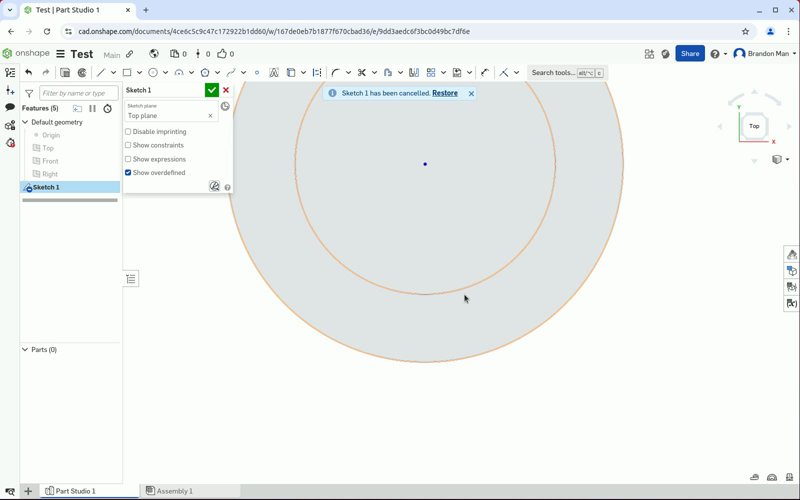
click(464, 294)
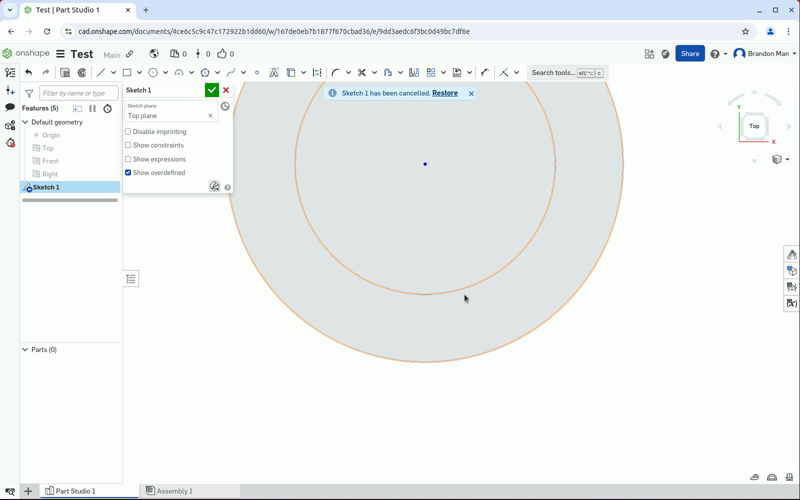
scroll(-6)
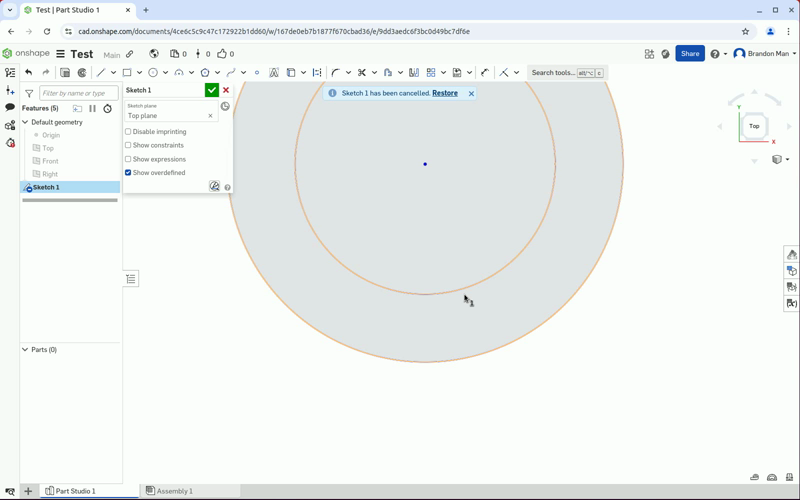
scroll(-6)
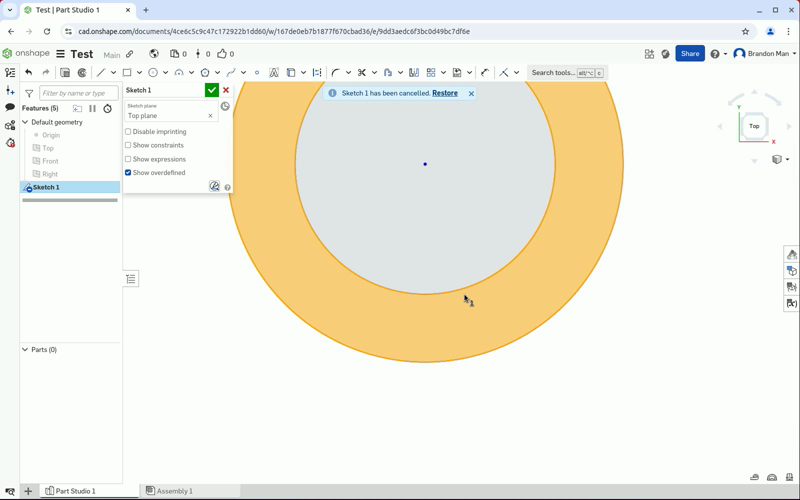
scroll(-6)
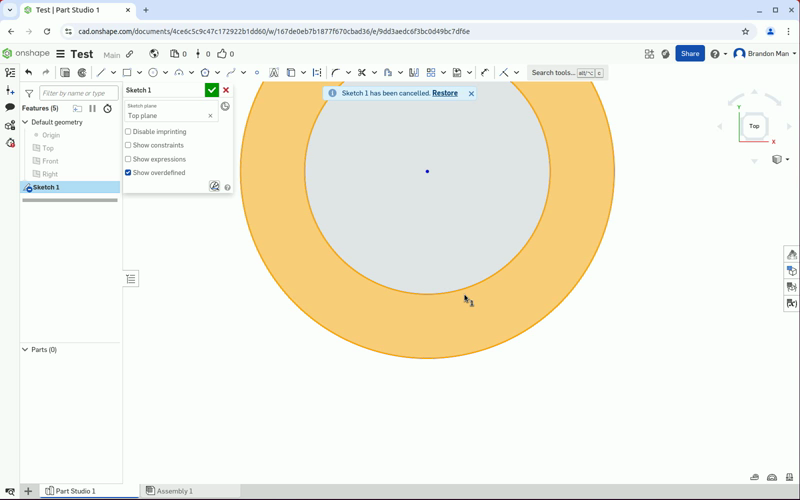
scroll(-6)
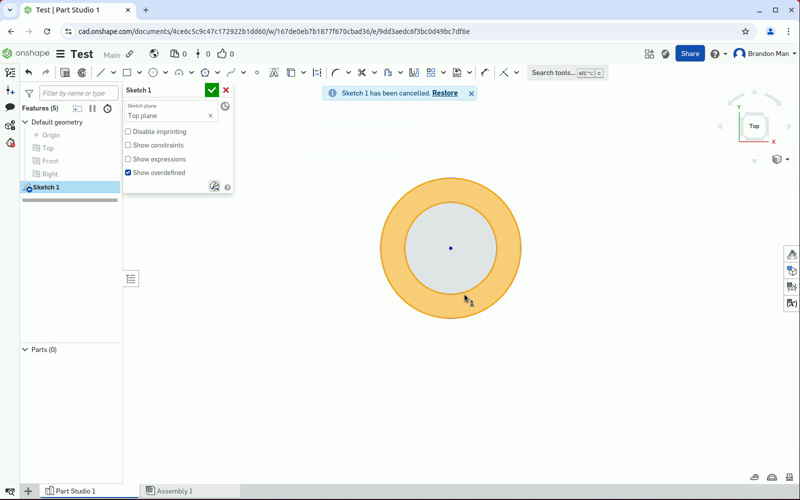
scroll(-6)
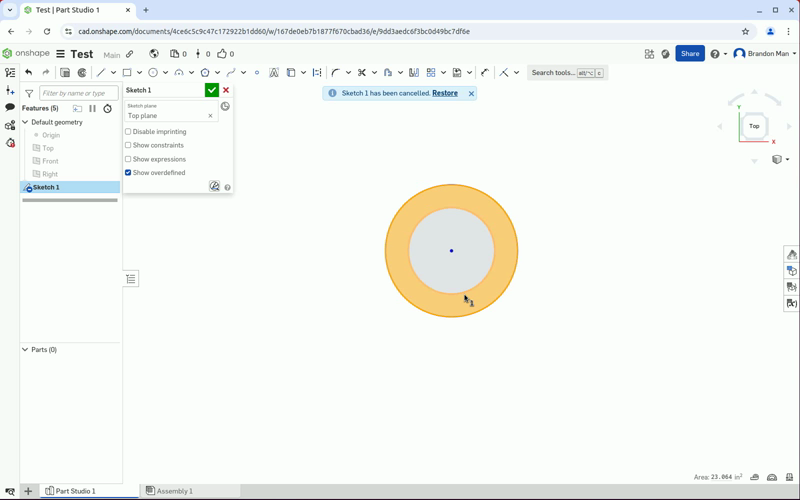
scroll(-6)
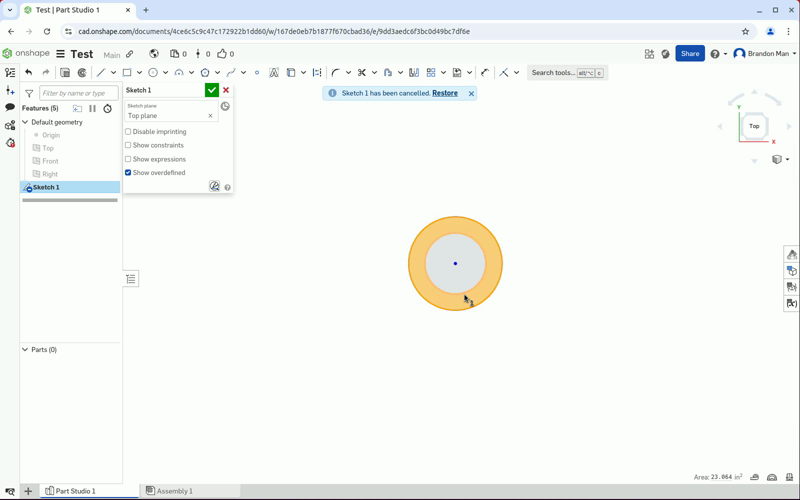
scroll(-6)
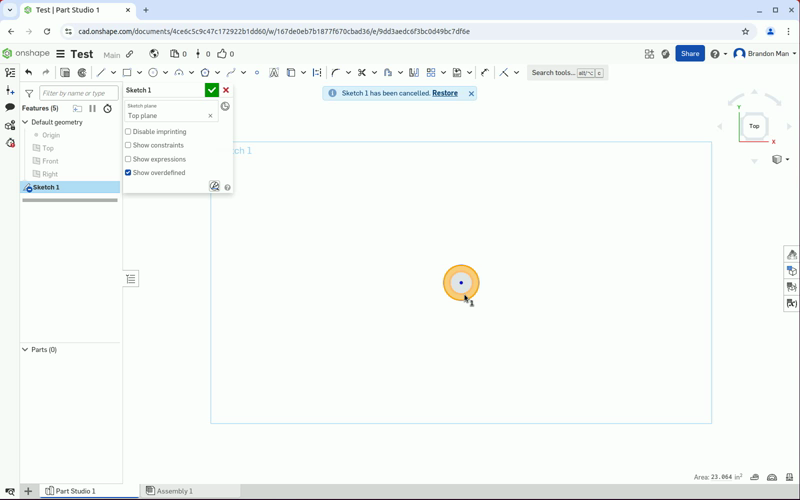
mouse_move(73, 352)
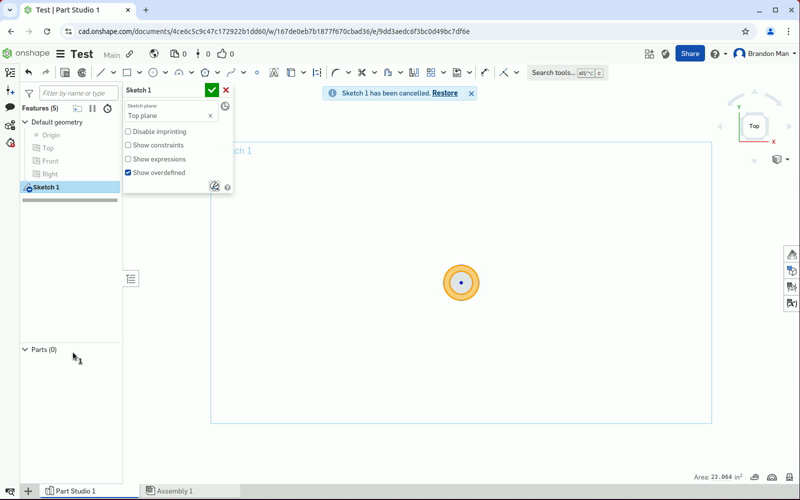
key(shift+y)
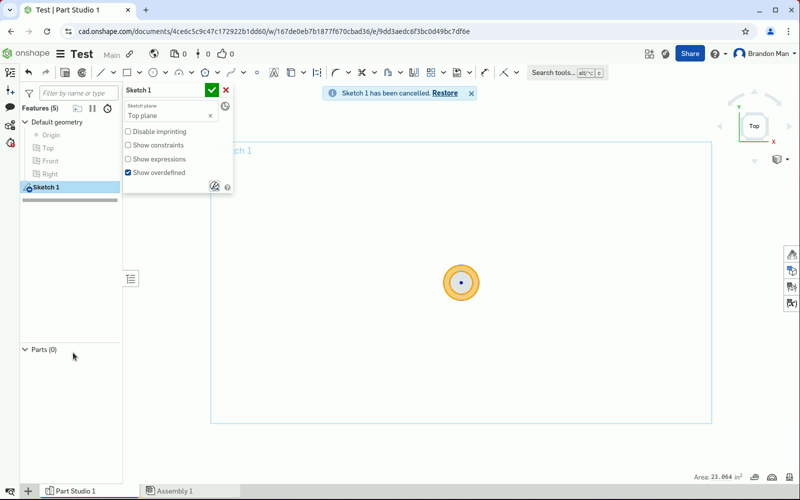
key(shift+e)
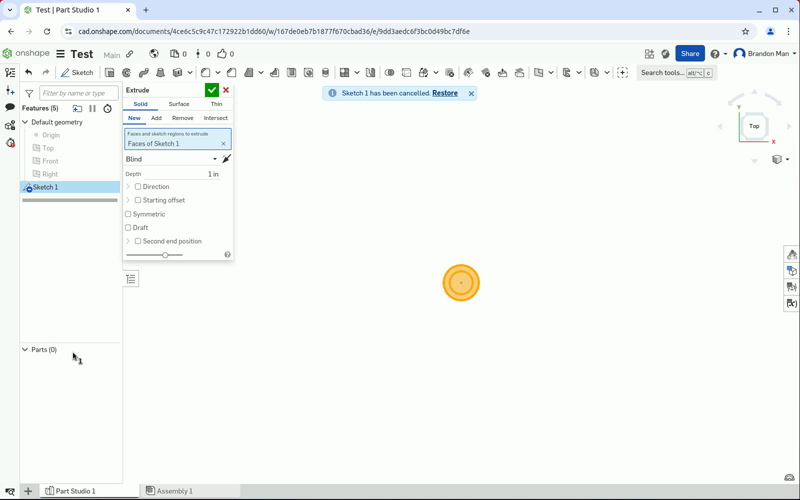
mouse_move(143, 106)
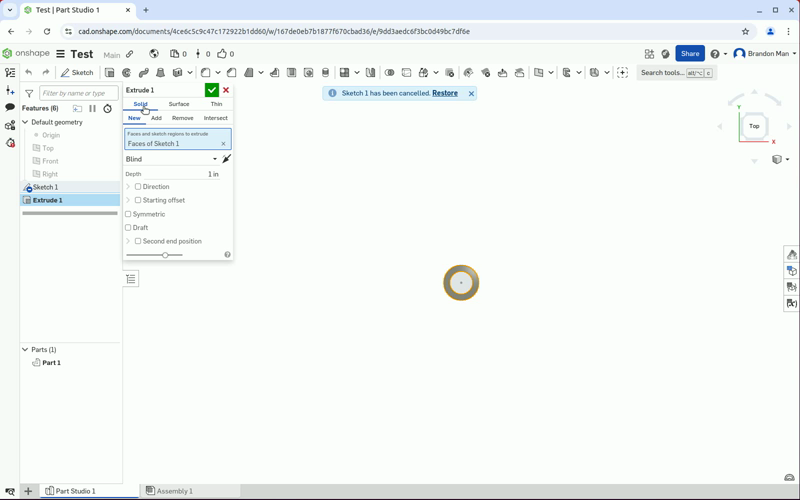
click(143, 106)
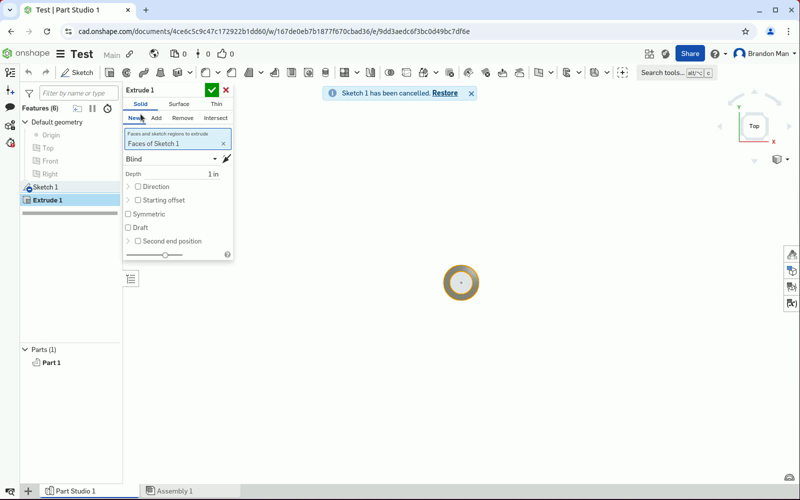
mouse_move(137, 120)
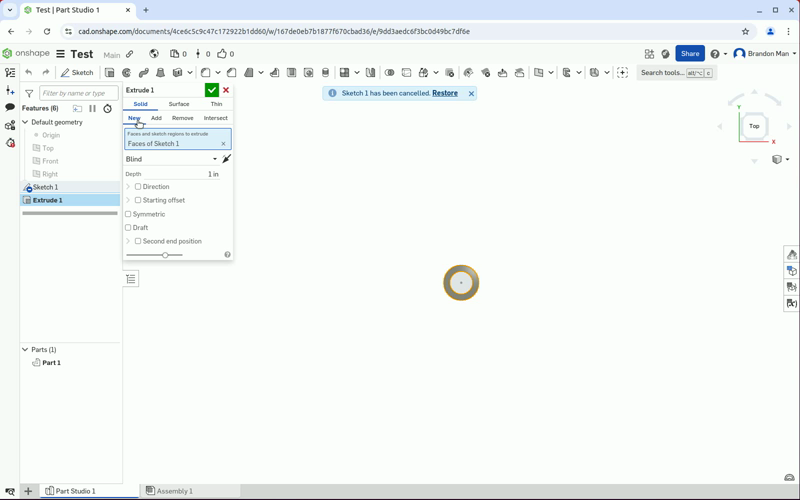
click(137, 120)
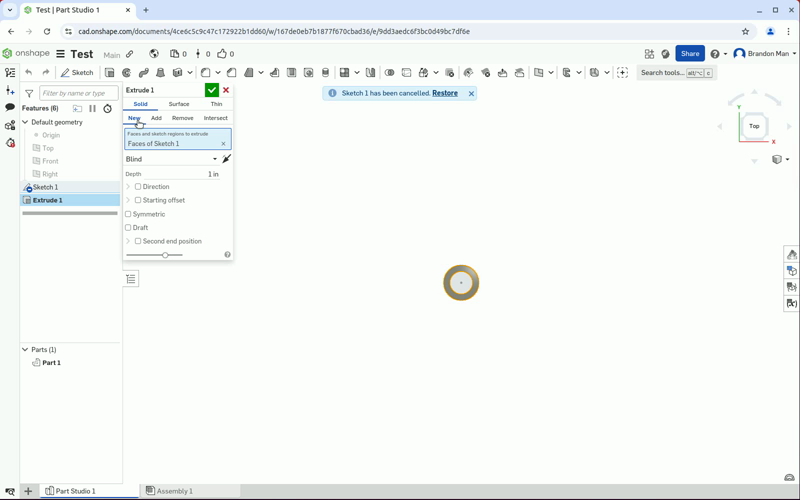
key(tab, 4)
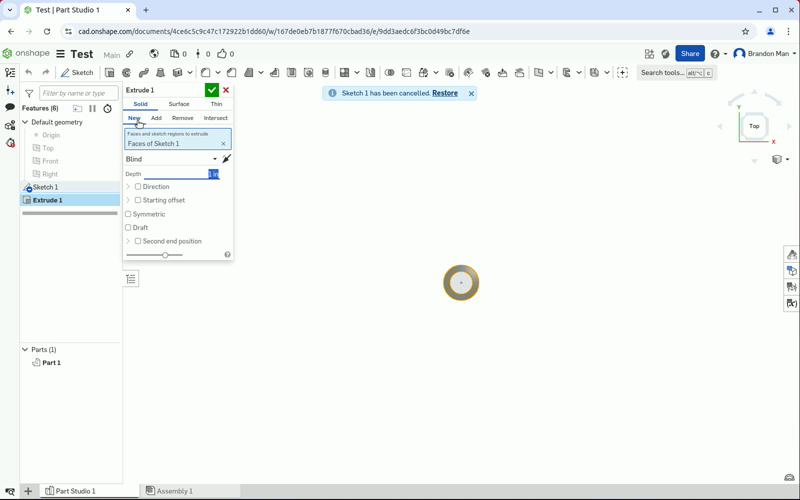
text(0.481)
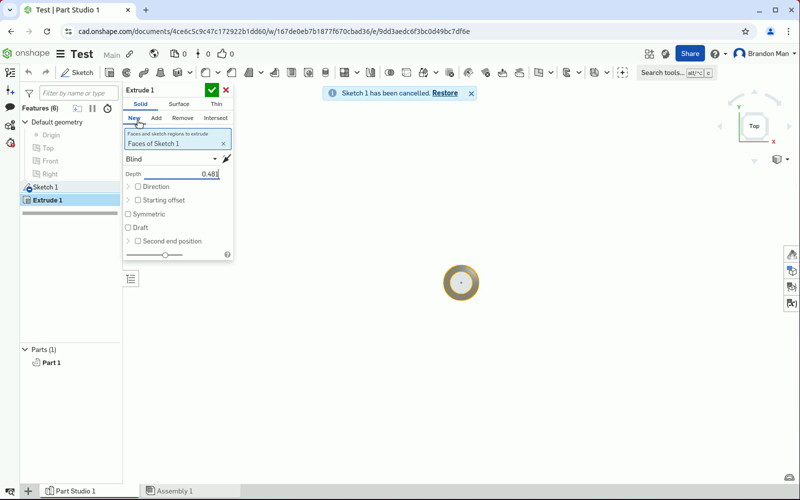
key(enter)
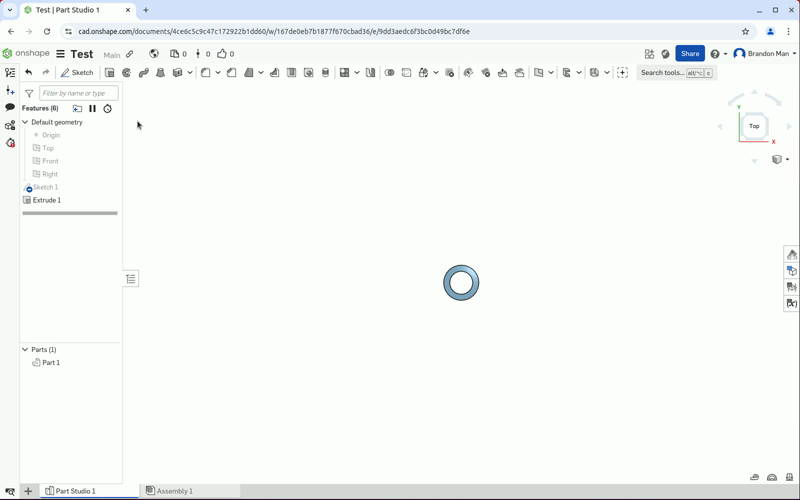
key(shift+h)
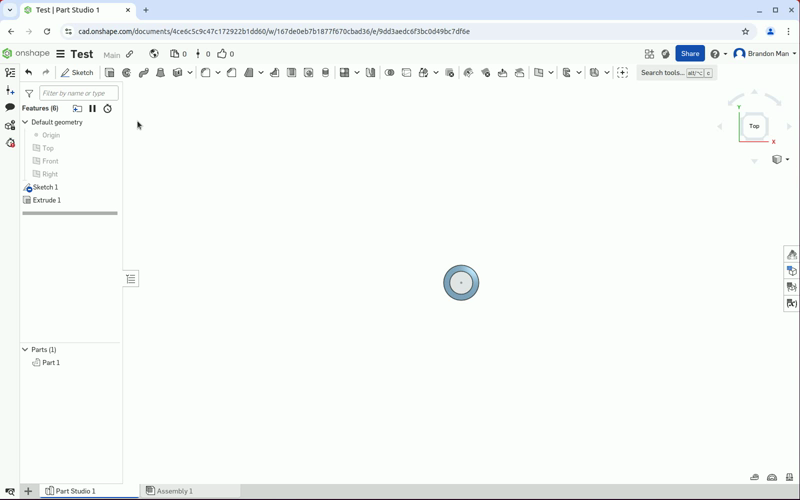
key(shift+h)
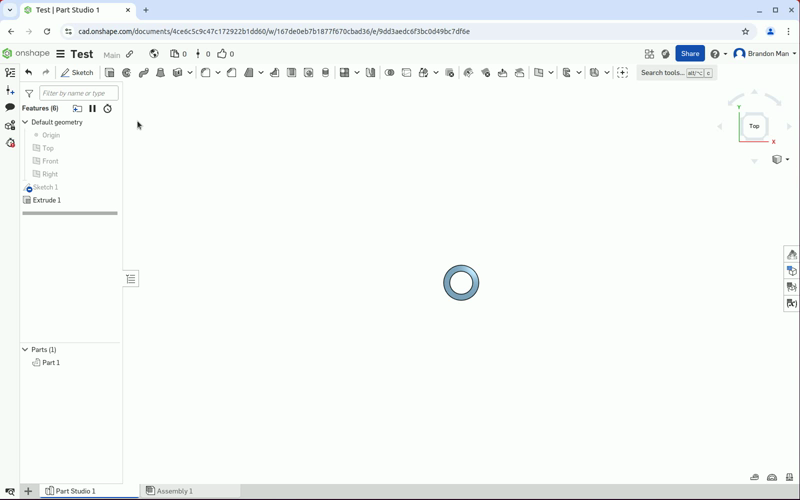
mouse_move(73, 189)
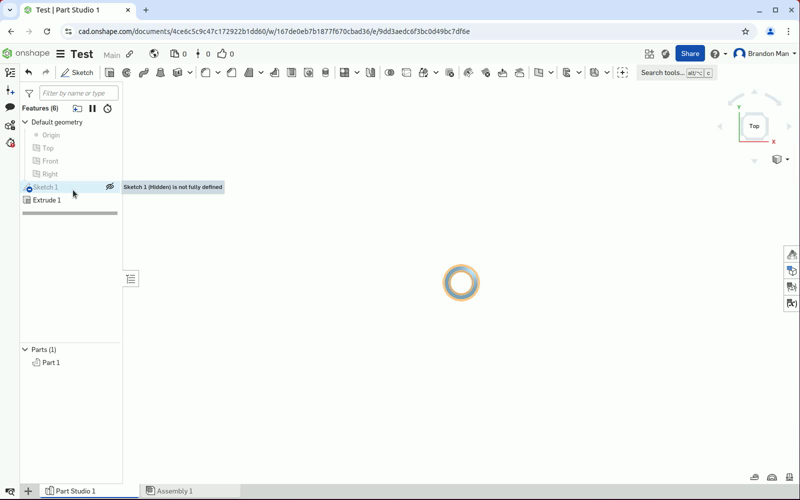
click(73, 189)
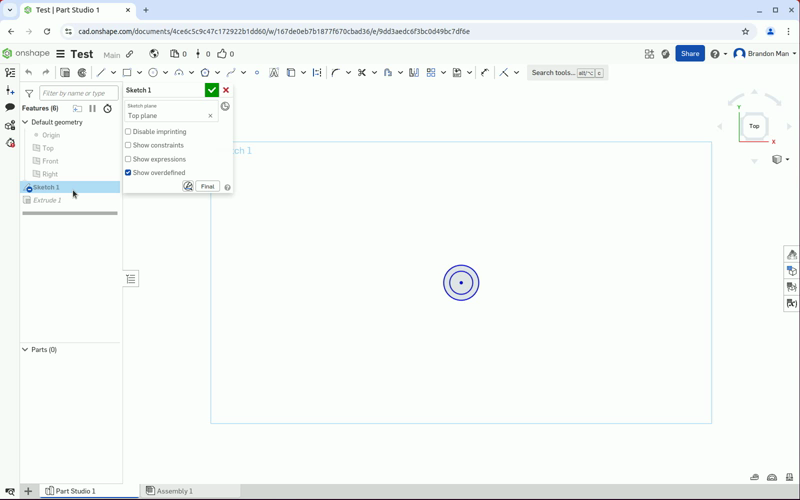
mouse_move(229, 92)
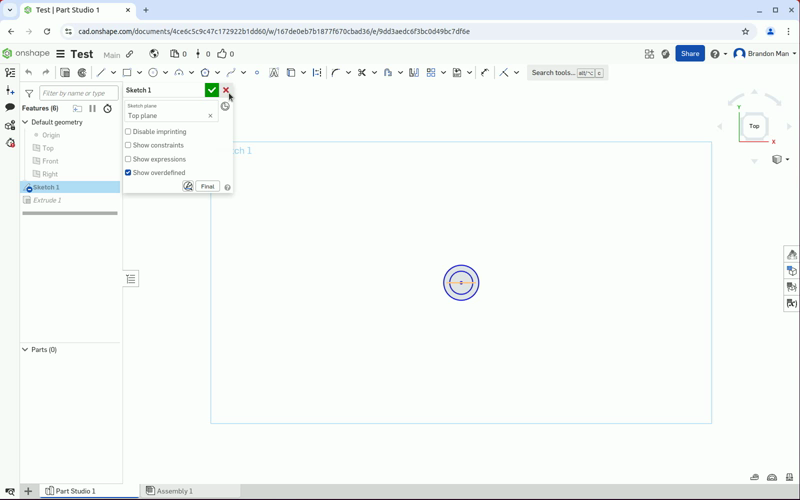
click(229, 92)
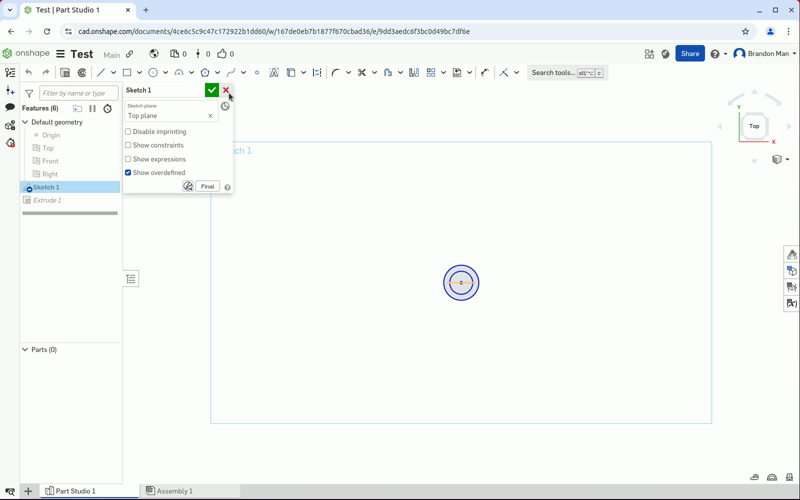
key(shift+s)
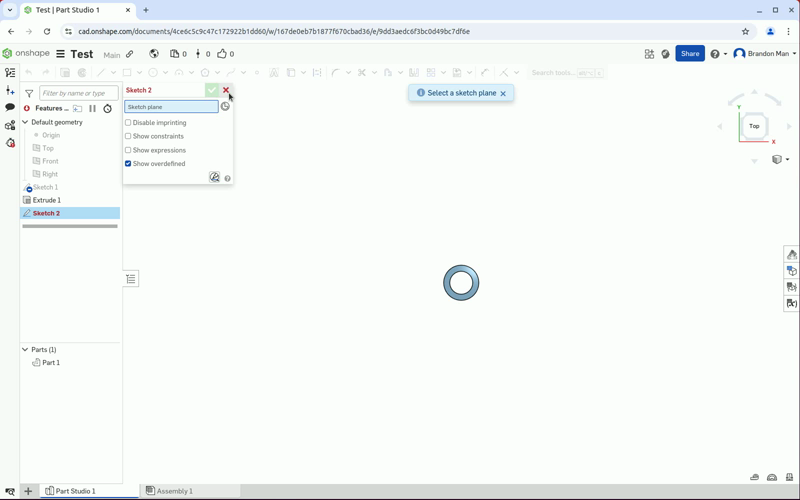
mouse_move(73, 150)
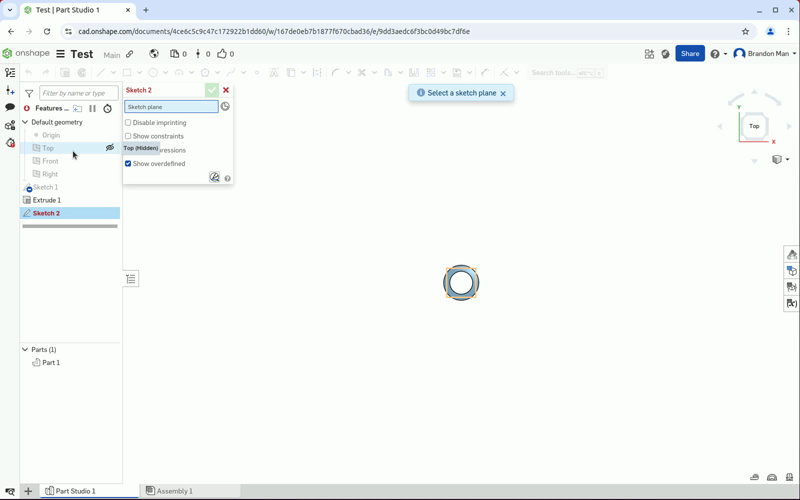
click(73, 150)
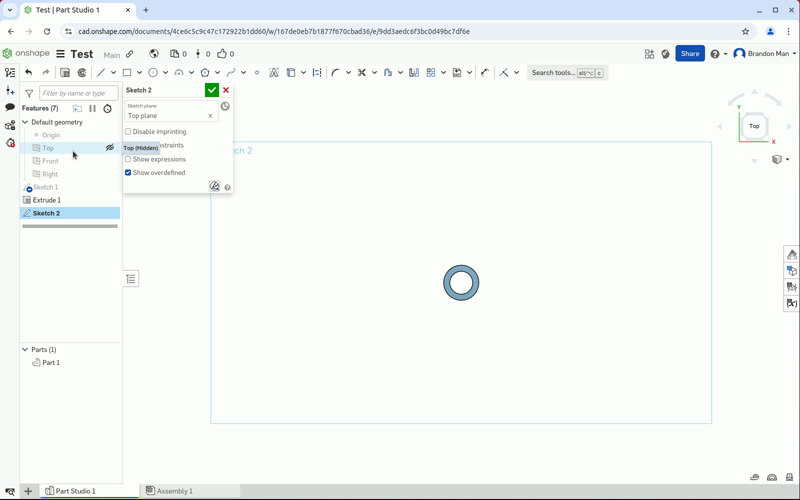
mouse_move(73, 352)
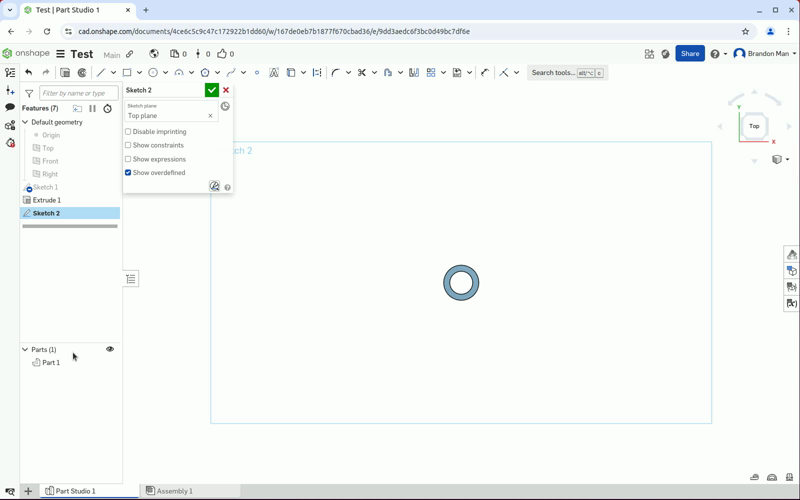
key(y)
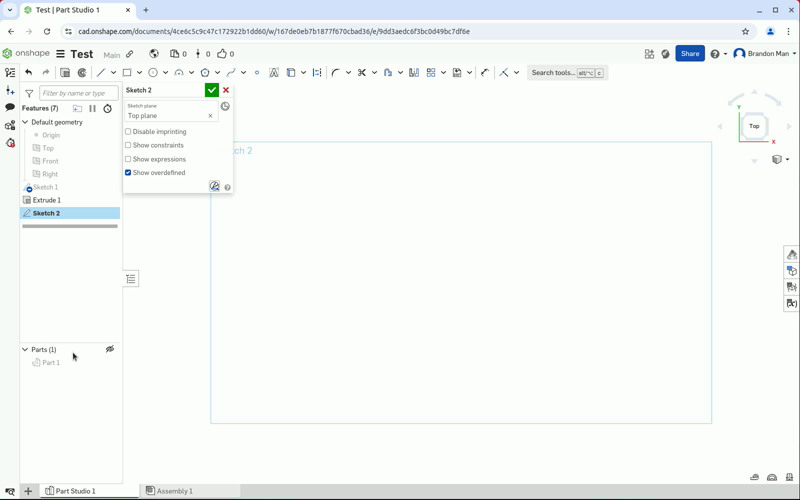
key(c)
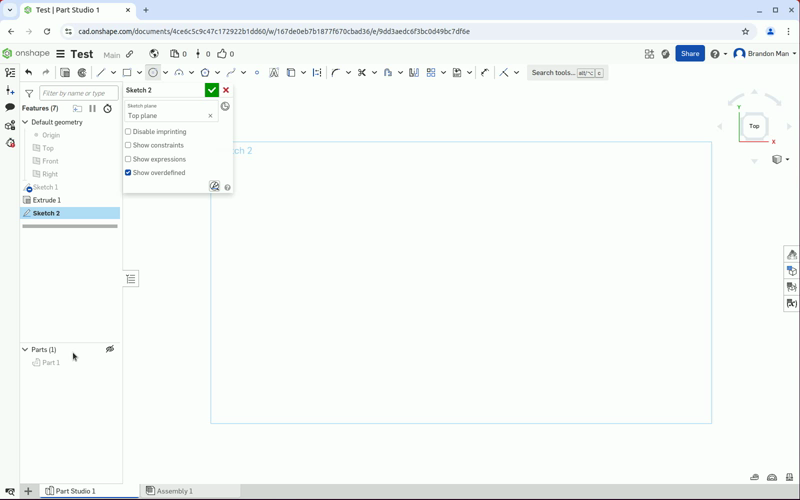
key_down(shift)
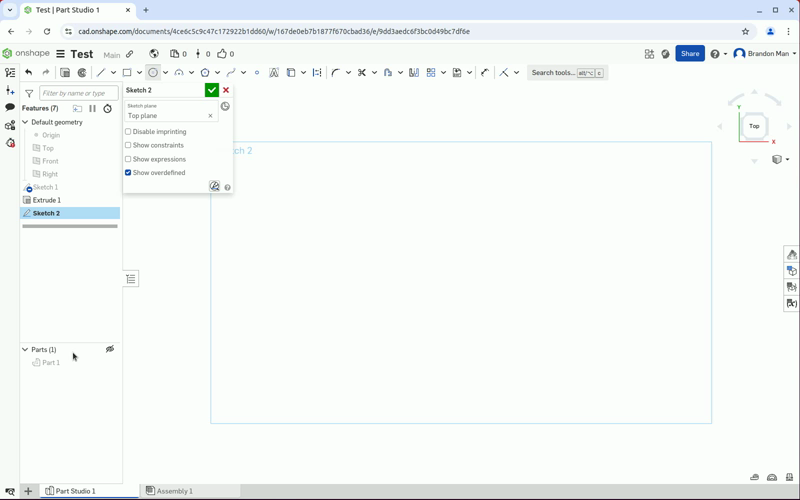
mouse_move(461, 332)
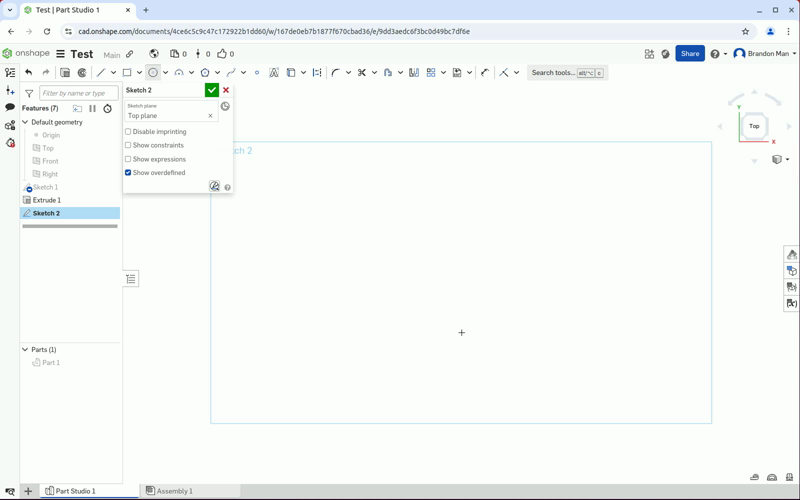
click(461, 332)
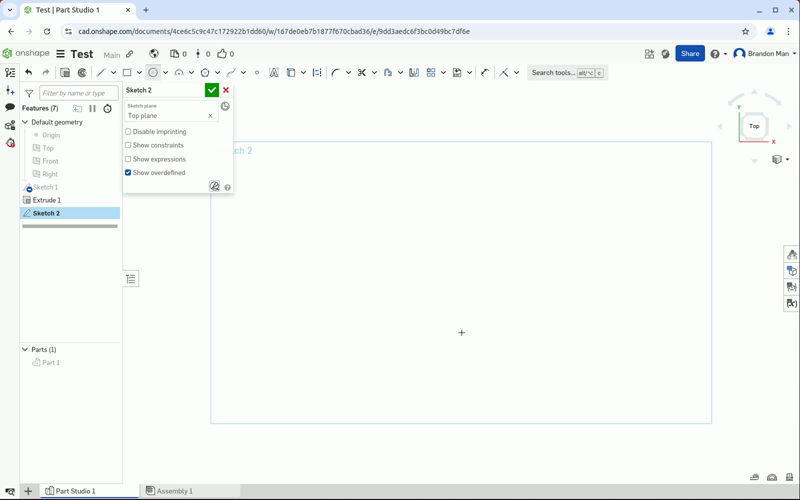
key_up(shift)
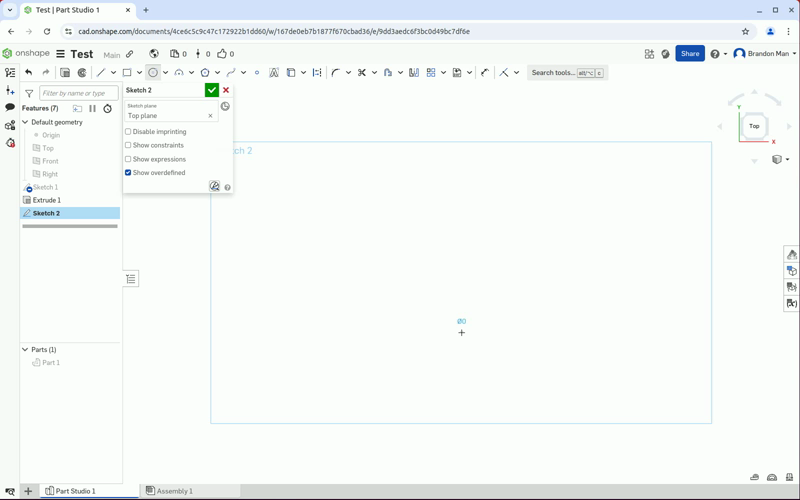
mouse_move(473, 332)
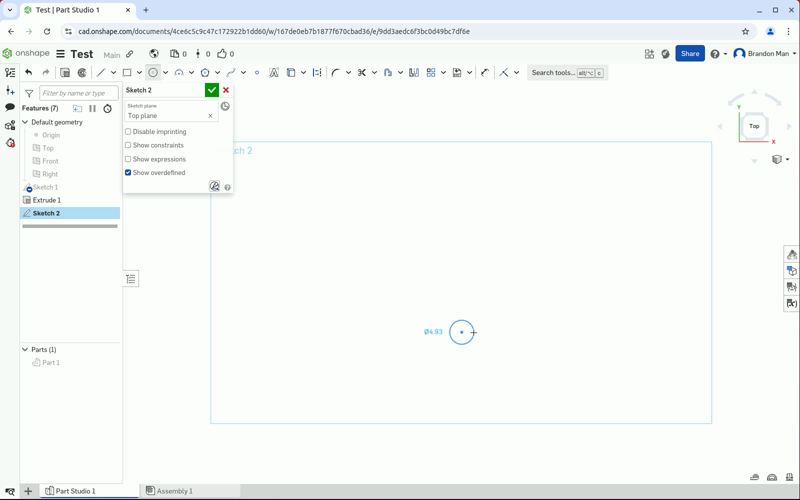
click(473, 332)
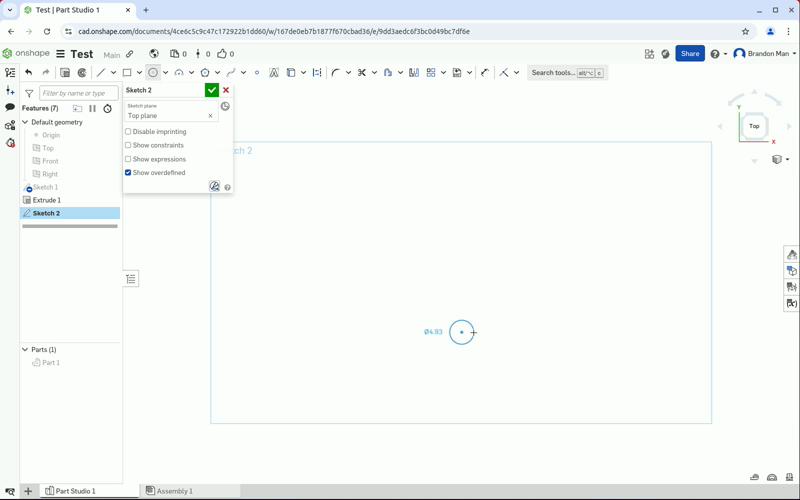
key(esc)
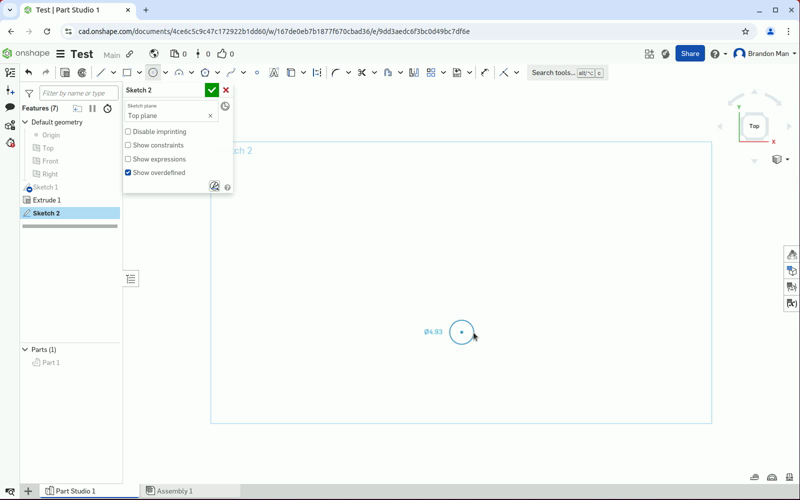
key(c)
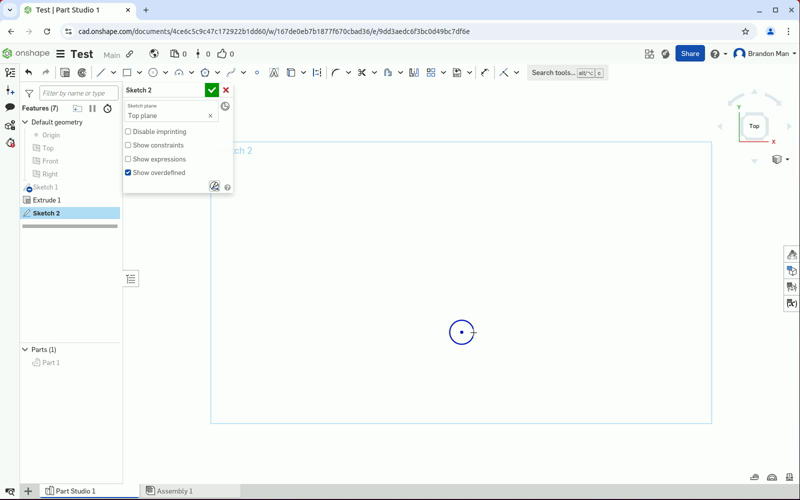
key_down(shift)
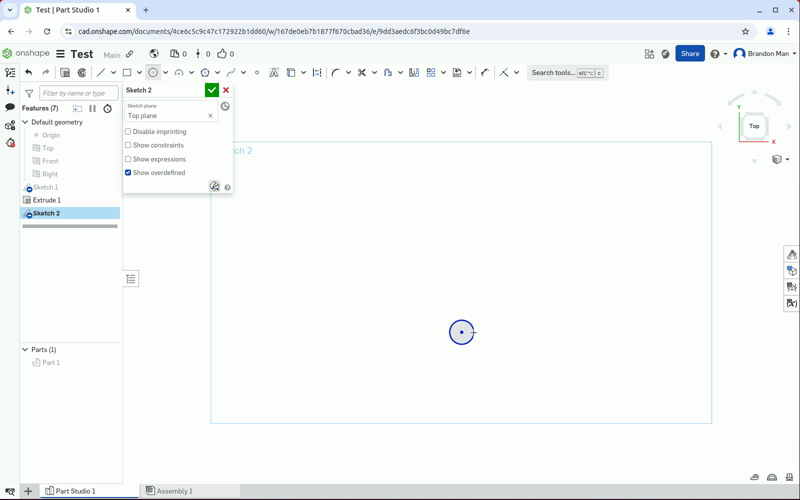
mouse_move(461, 332)
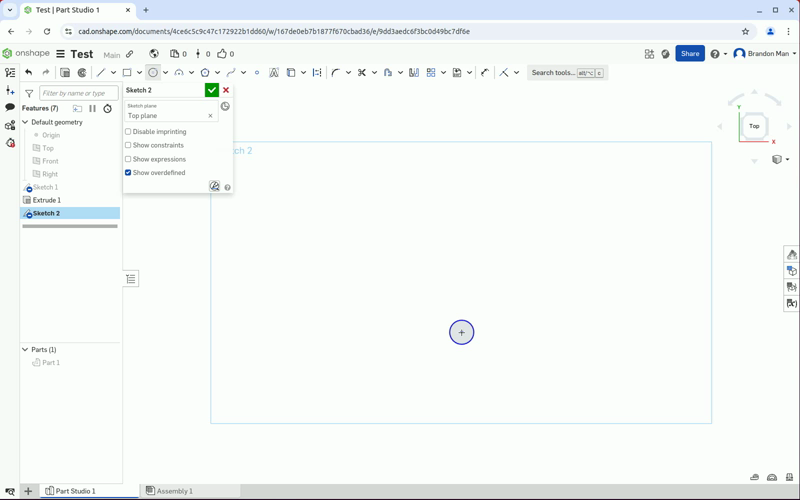
click(461, 332)
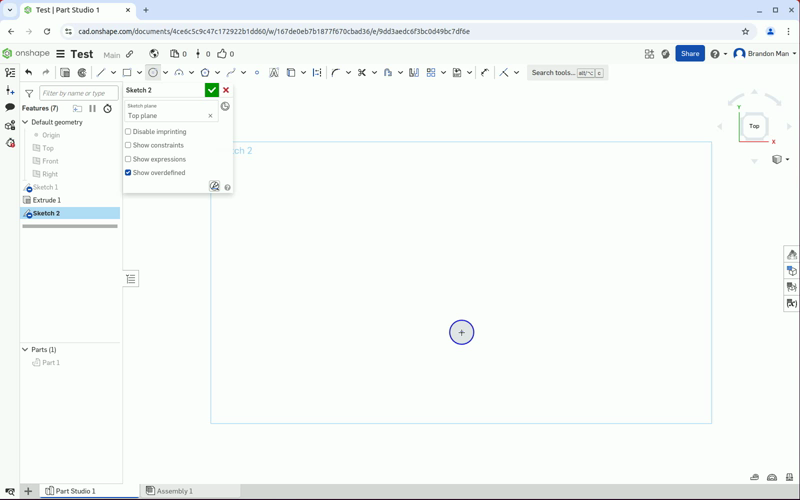
key_up(shift)
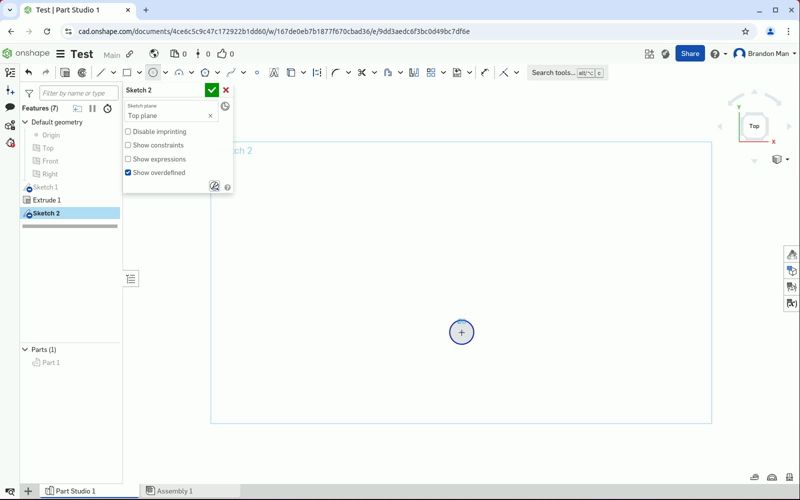
mouse_move(469, 332)
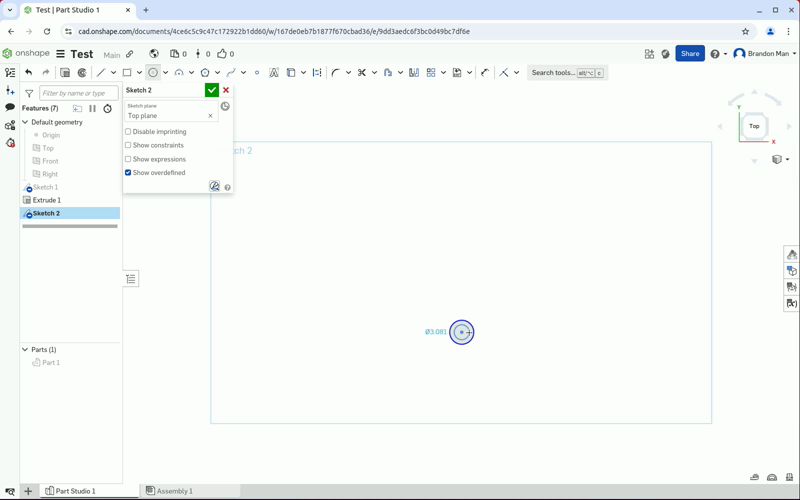
click(469, 332)
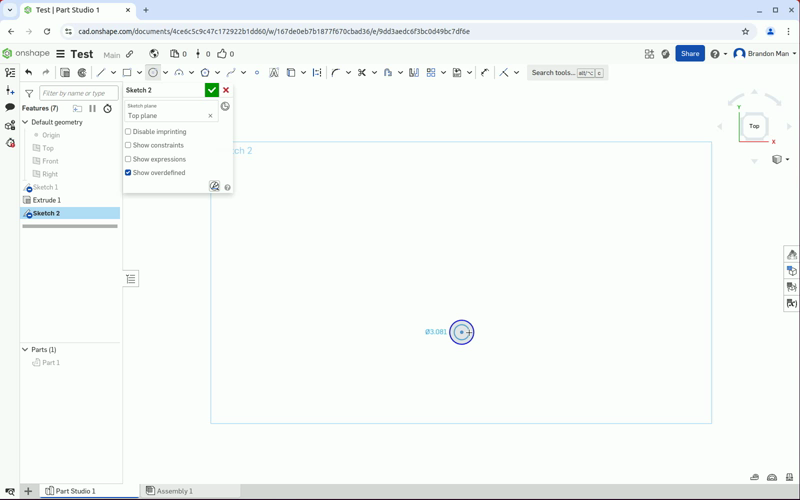
key(esc)
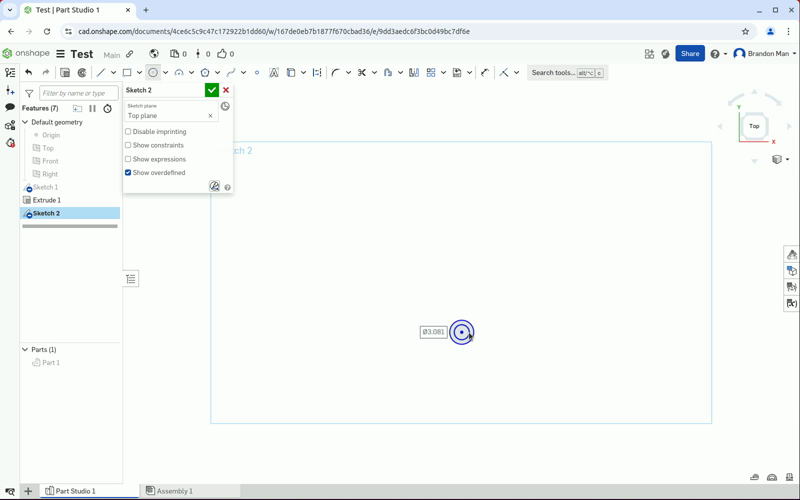
mouse_move(464, 342)
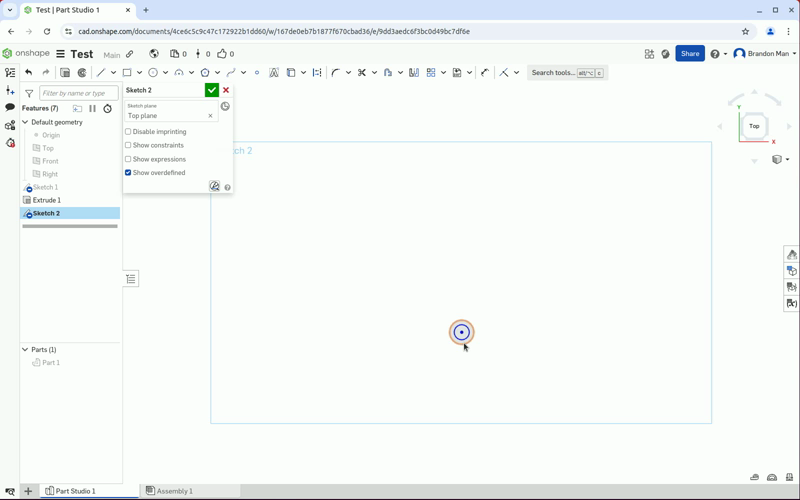
scroll(6)
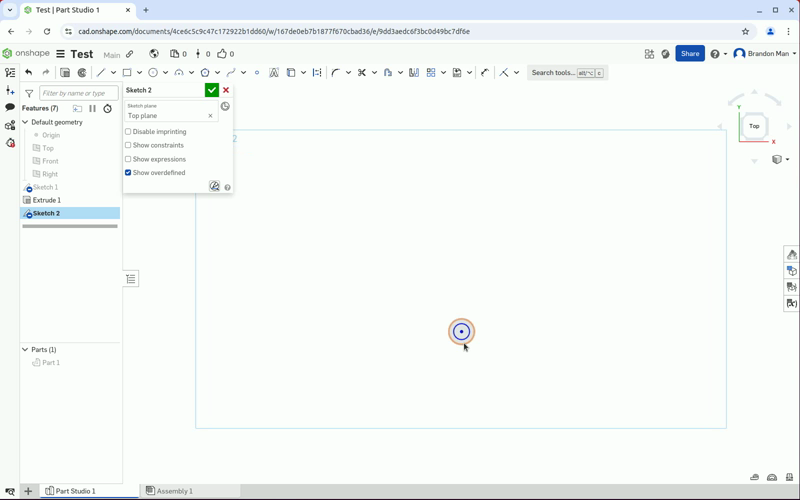
scroll(6)
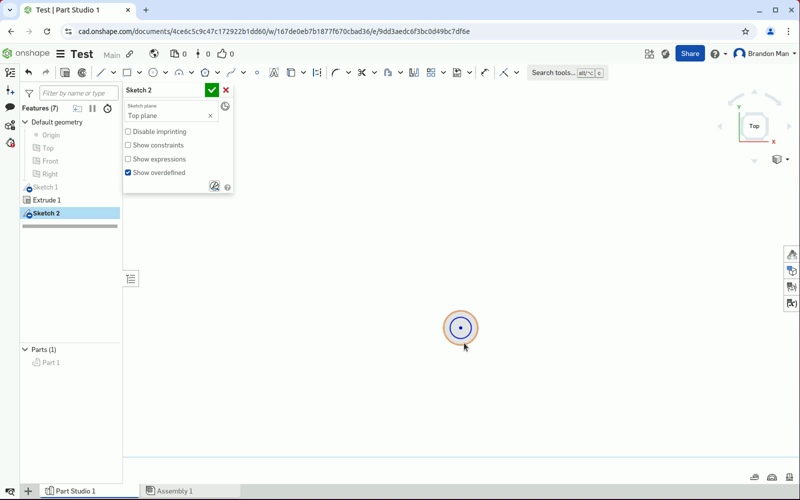
scroll(6)
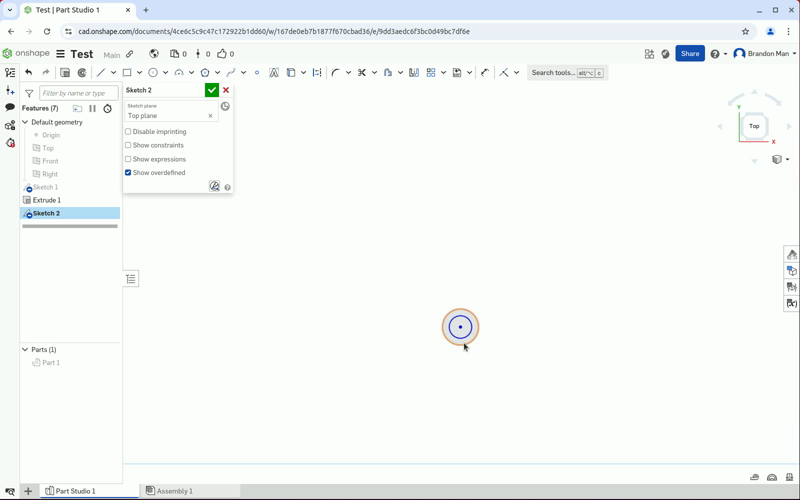
scroll(6)
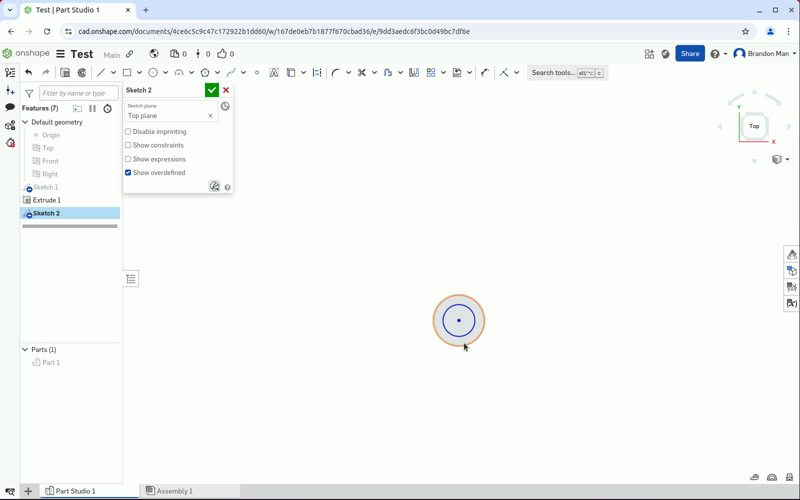
scroll(6)
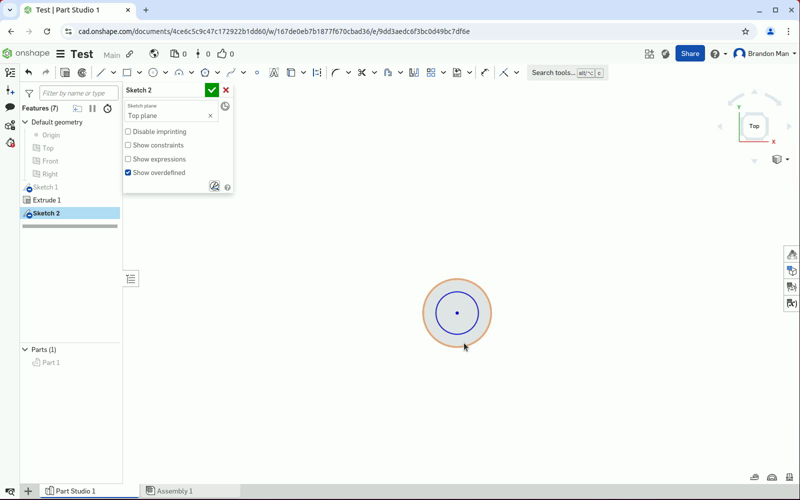
scroll(6)
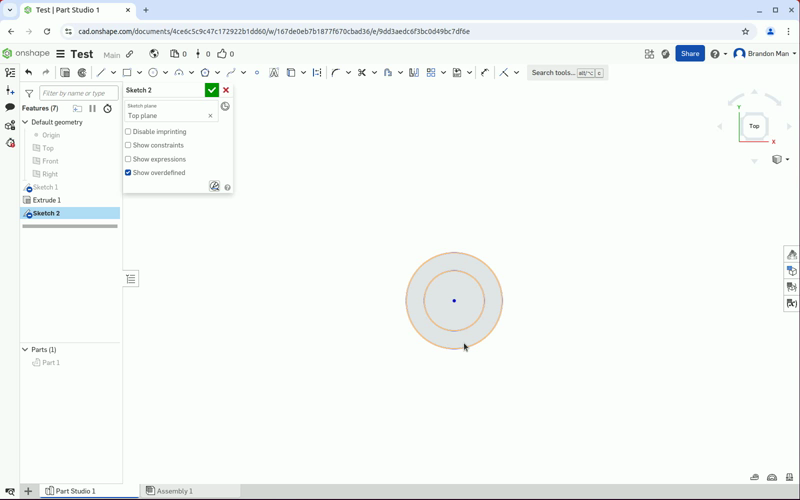
scroll(6)
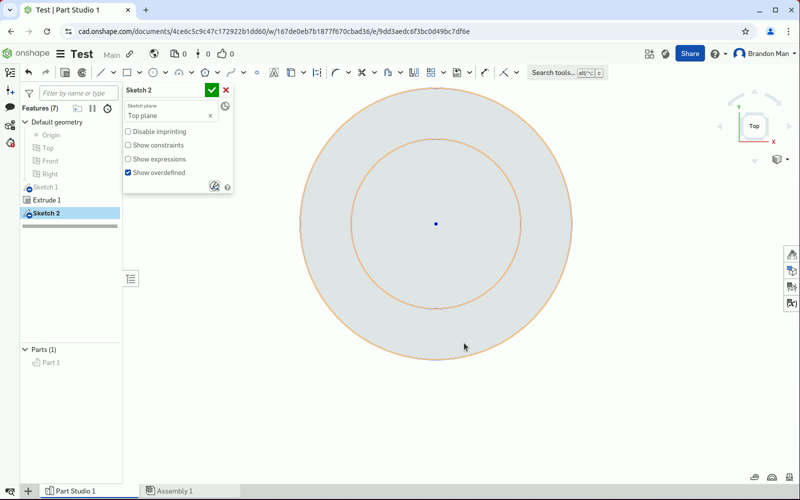
click(464, 342)
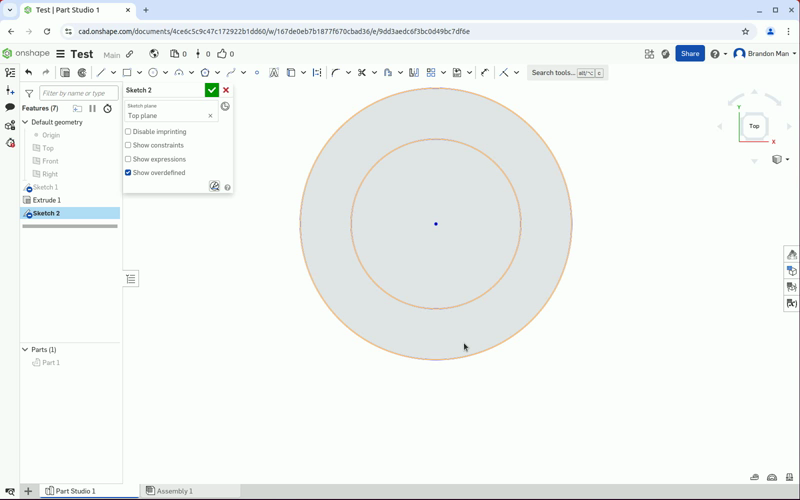
scroll(-6)
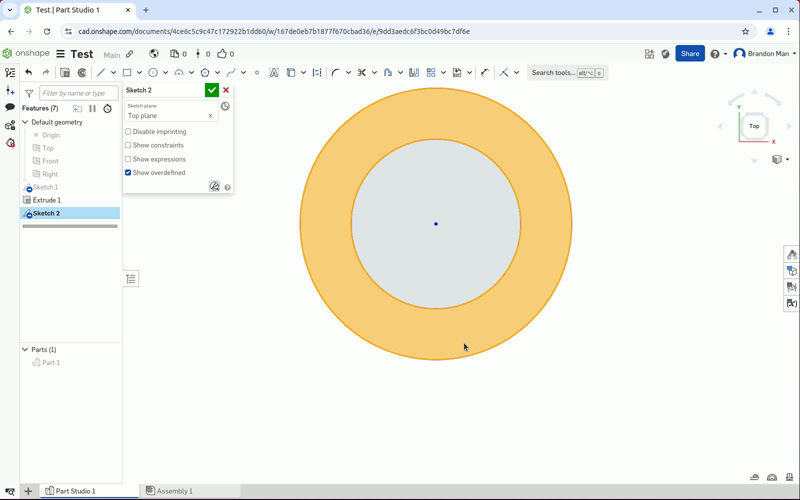
scroll(-6)
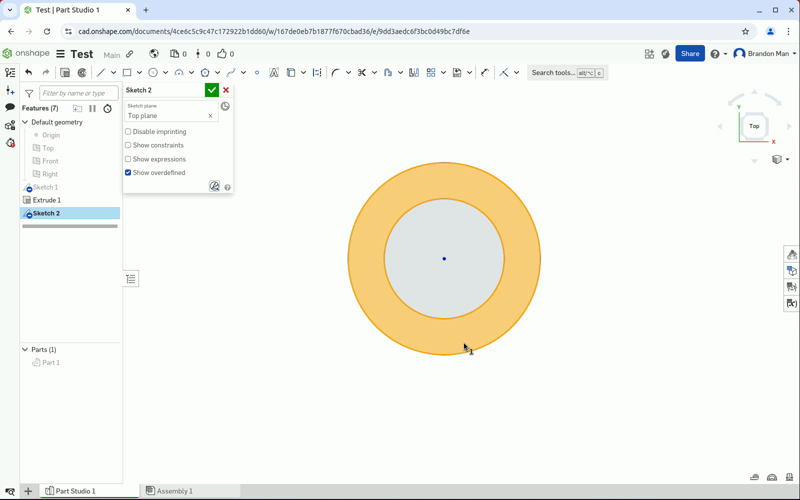
scroll(-6)
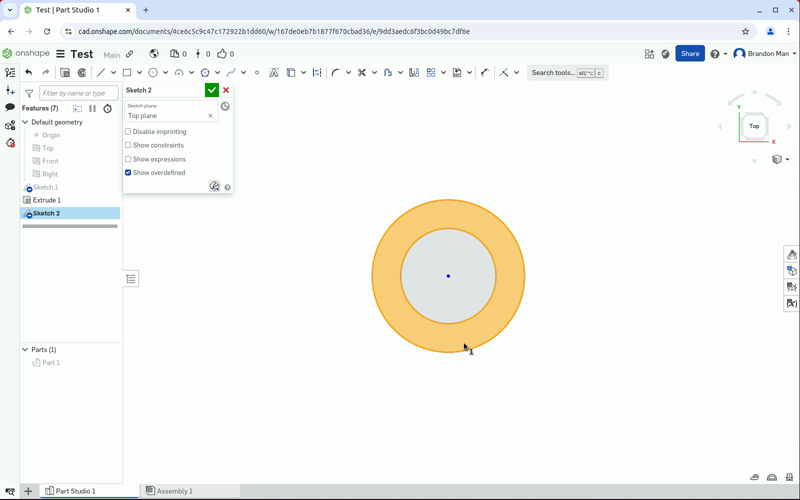
scroll(-6)
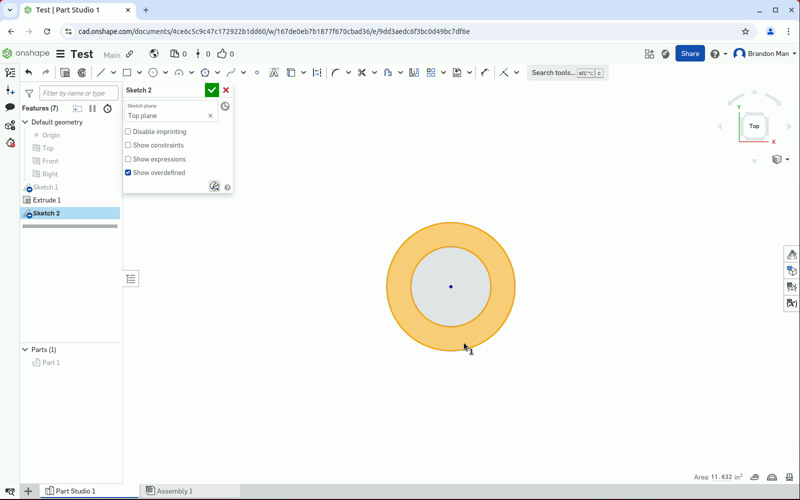
scroll(-6)
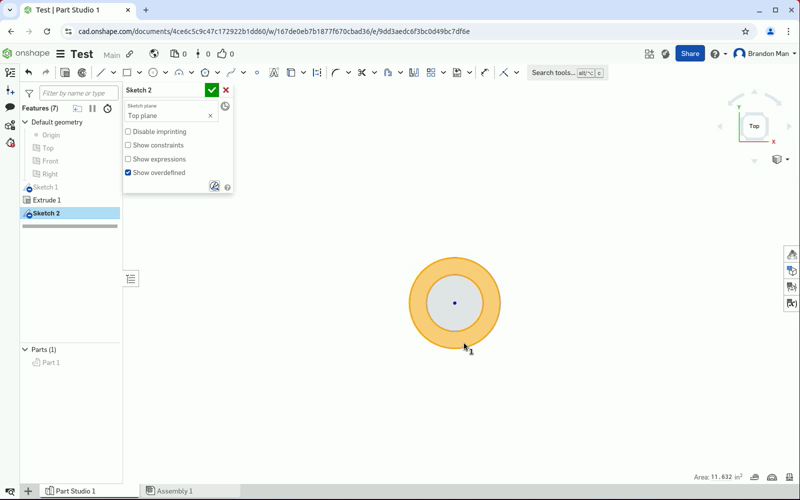
scroll(-6)
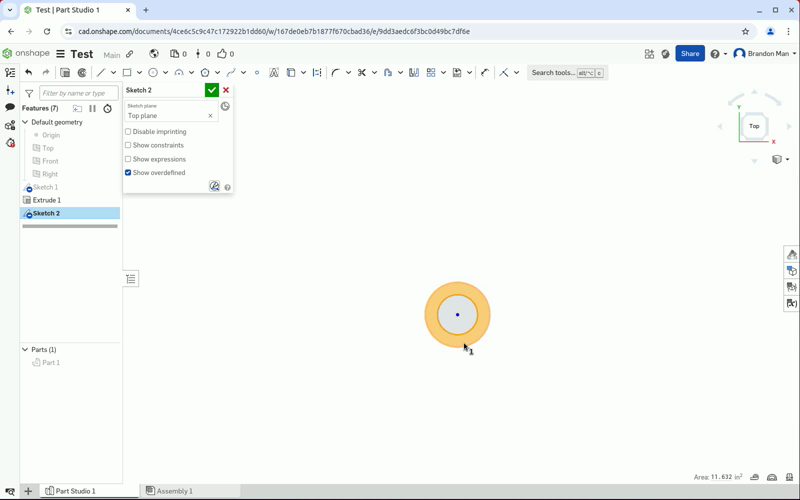
scroll(-6)
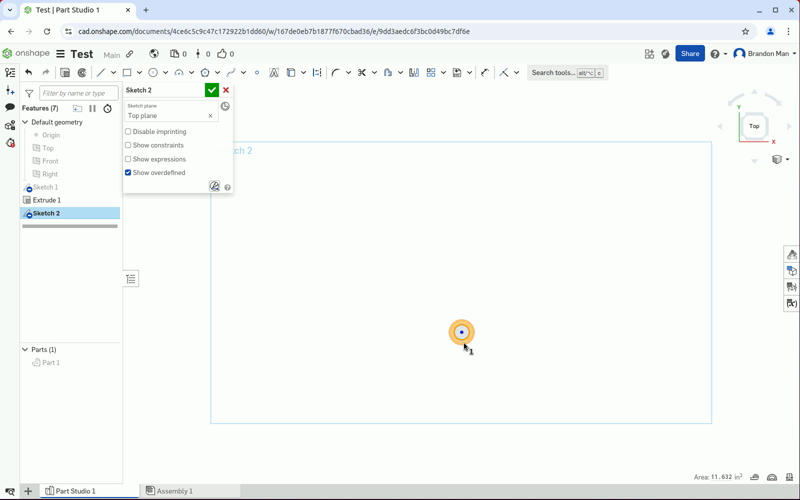
mouse_move(73, 352)
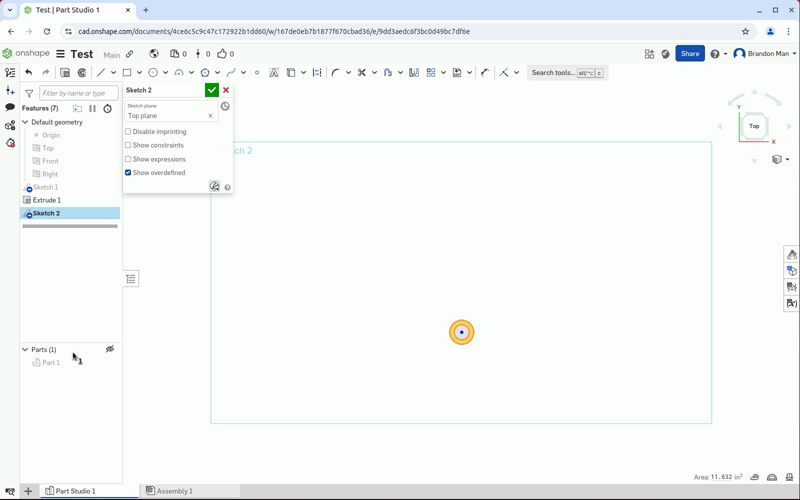
key(shift+y)
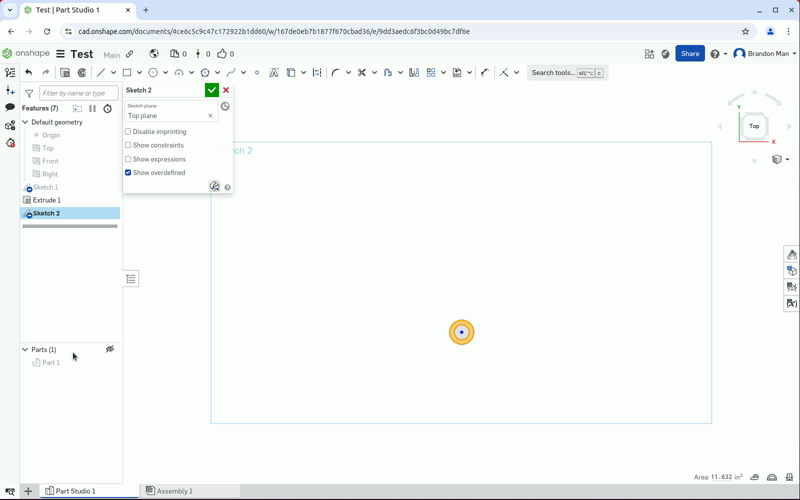
key(shift+e)
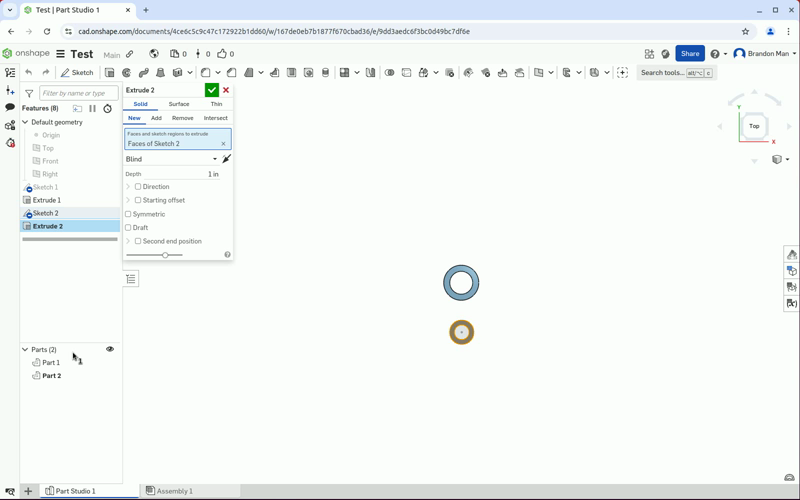
mouse_move(143, 106)
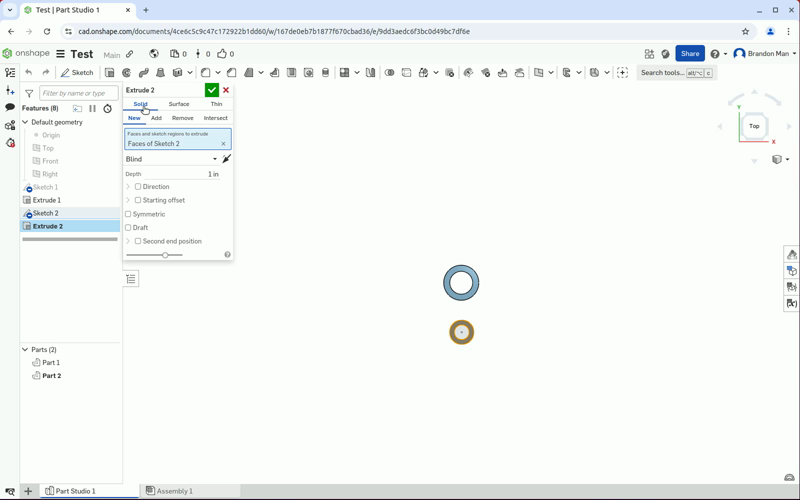
click(143, 106)
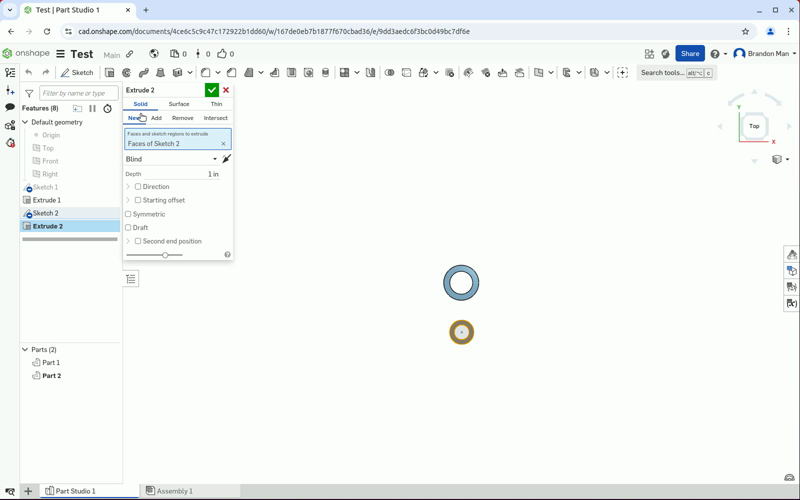
mouse_move(137, 120)
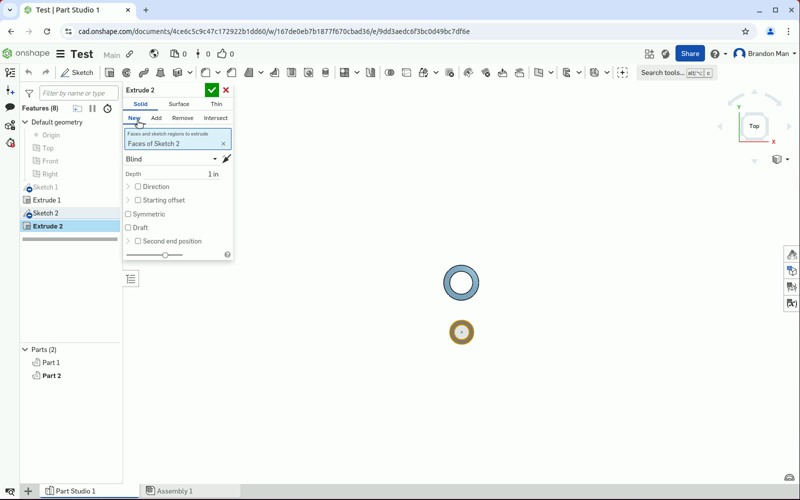
click(137, 120)
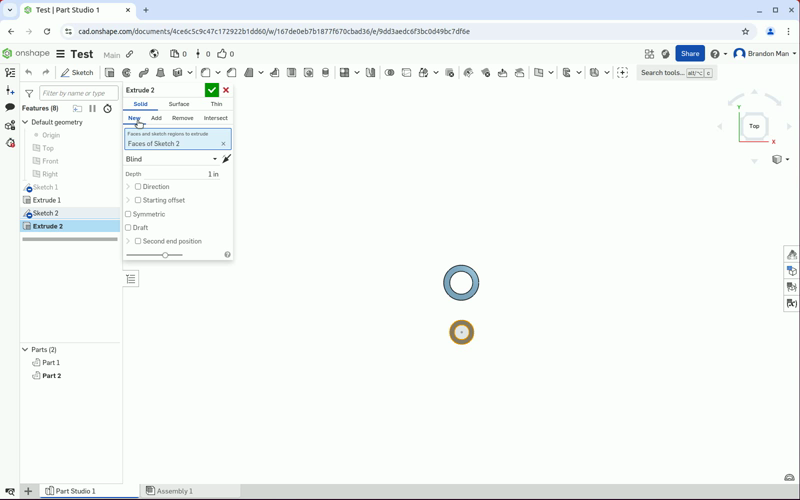
key(tab, 4)
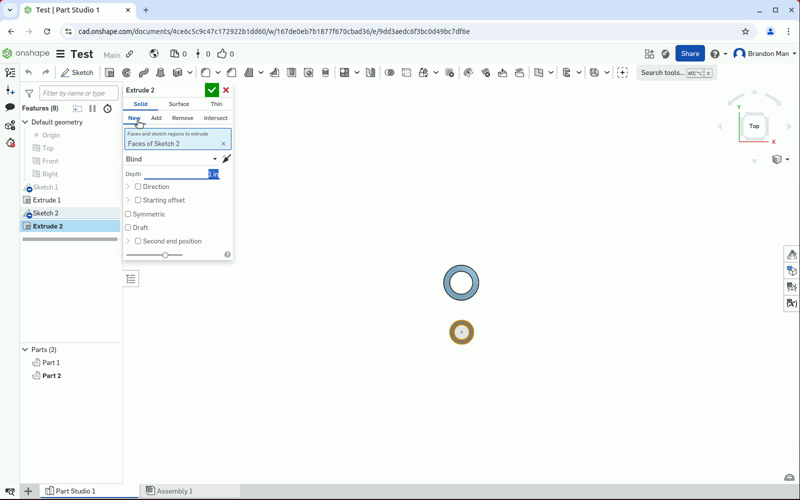
text(0.481)
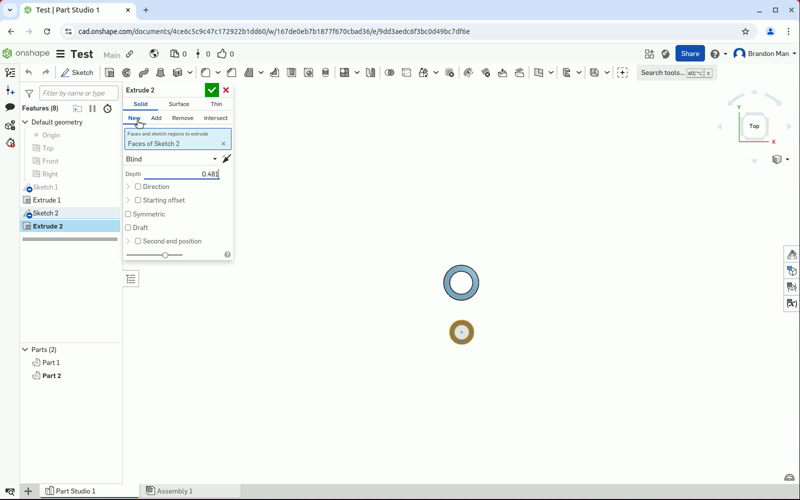
key(enter)
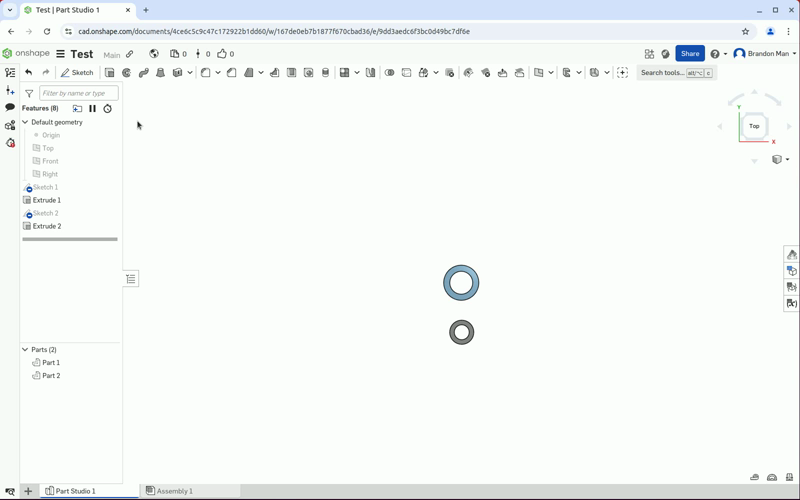
key(shift+h)
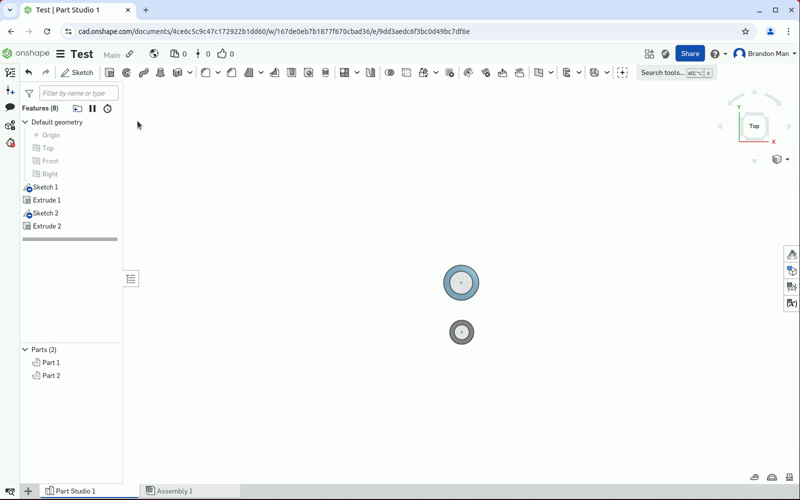
key(shift+h)
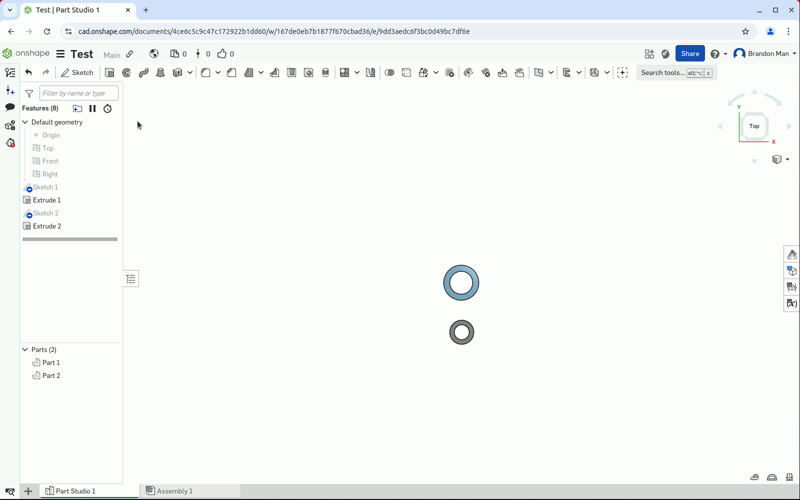
mouse_move(73, 189)
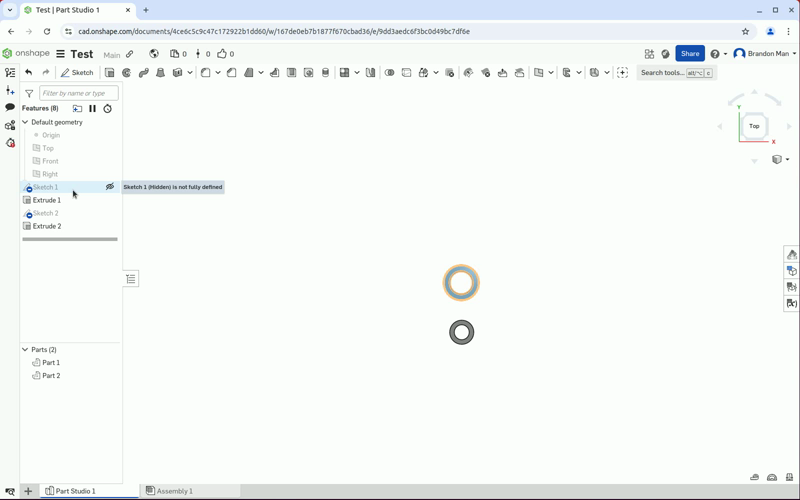
click(73, 189)
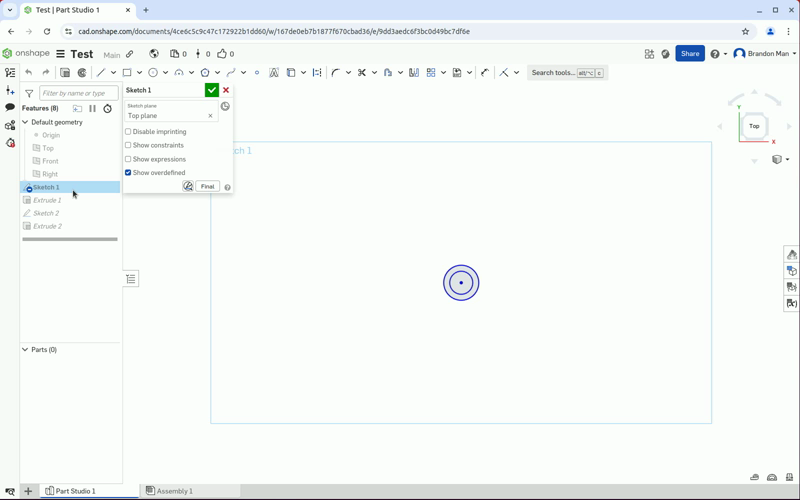
mouse_move(229, 92)
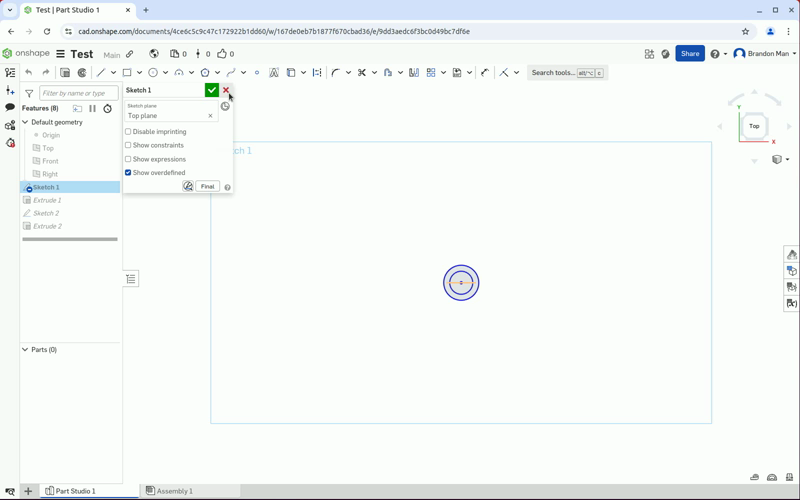
click(229, 92)
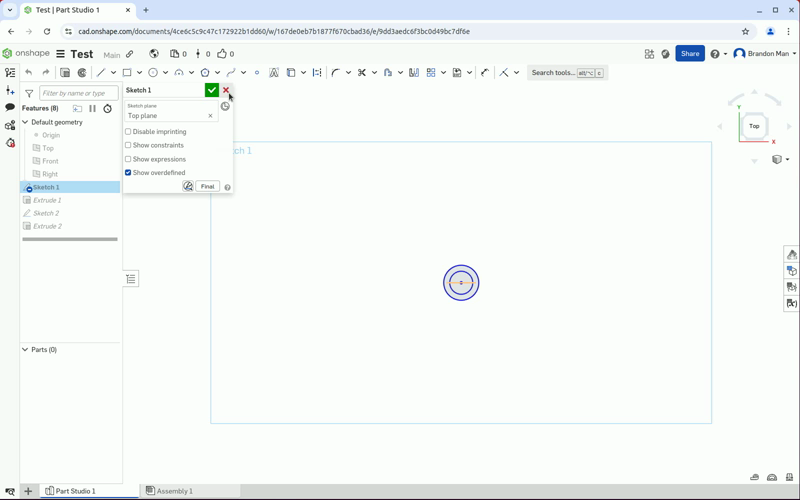
key(shift+s)
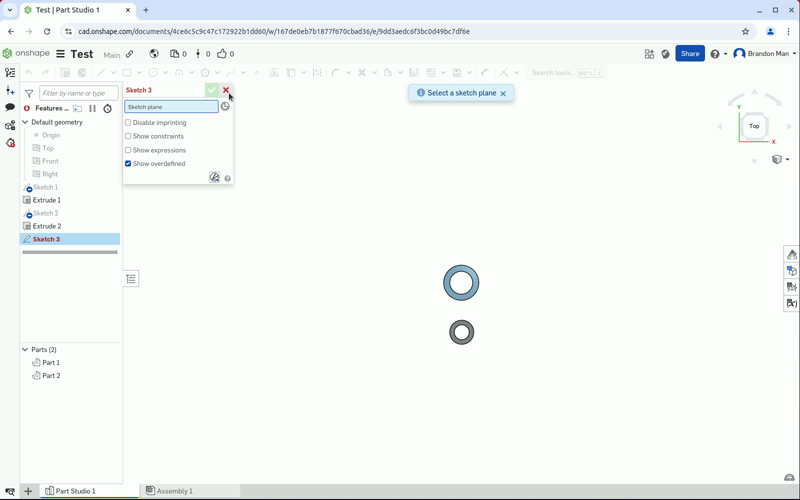
mouse_move(73, 150)
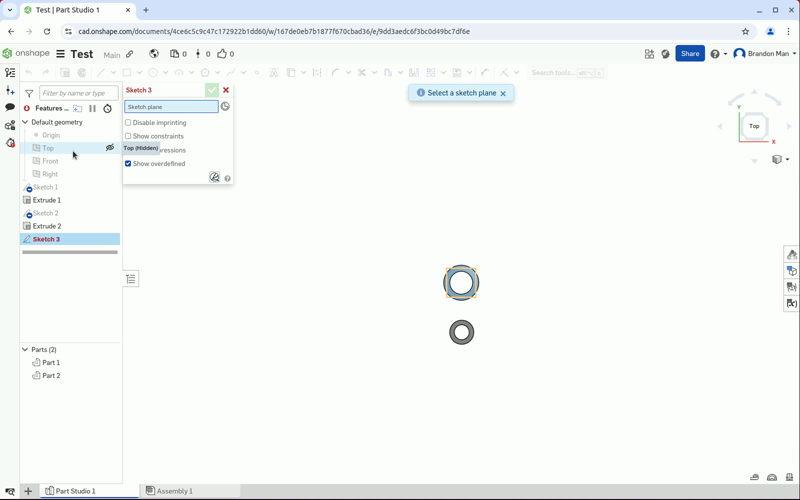
click(73, 150)
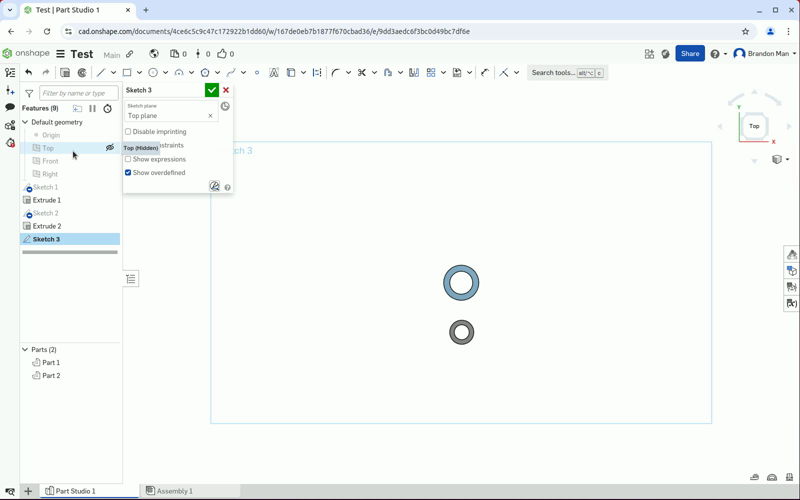
mouse_move(73, 352)
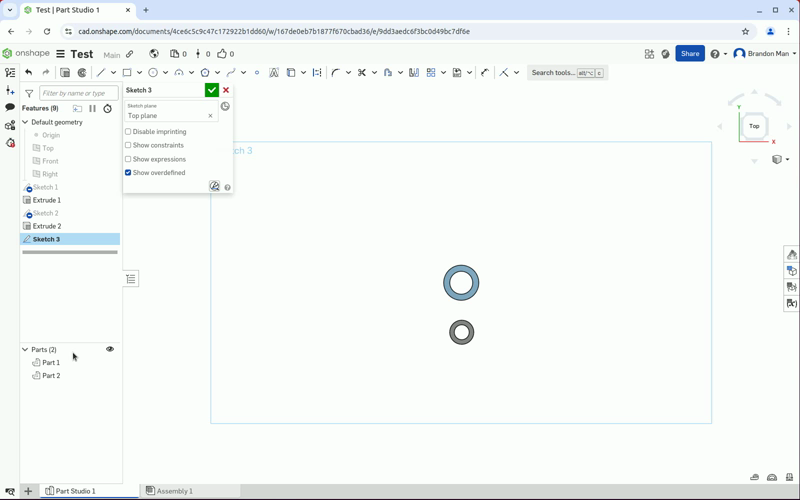
key(y)
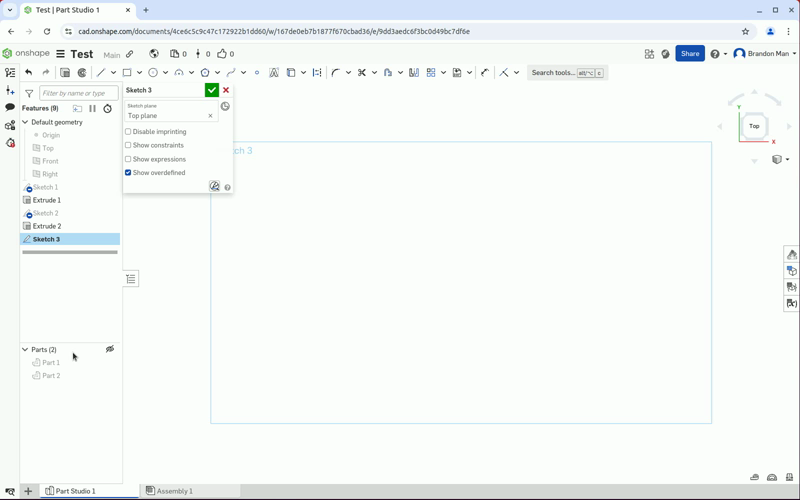
key(c)
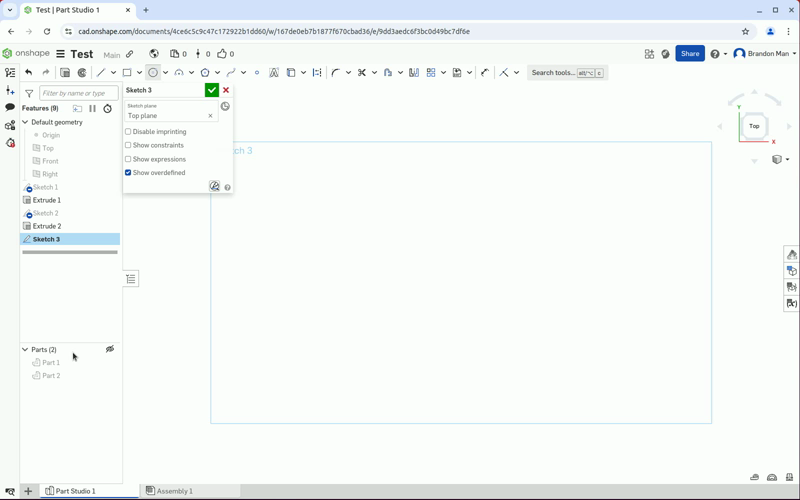
key_down(shift)
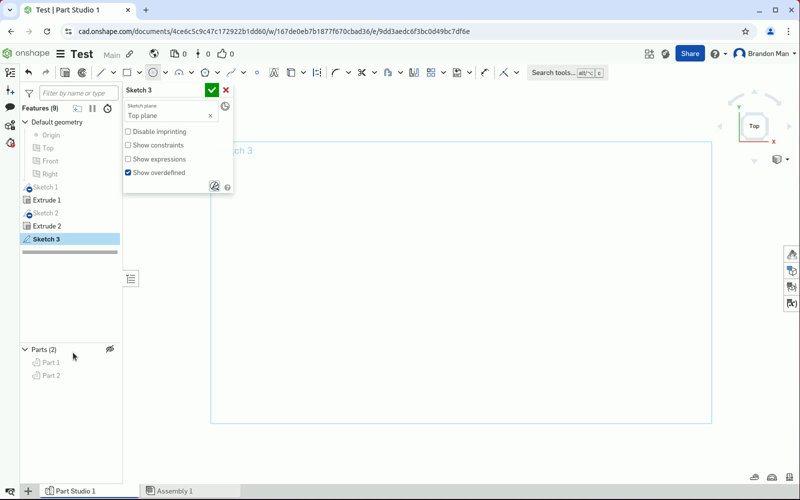
mouse_move(456, 386)
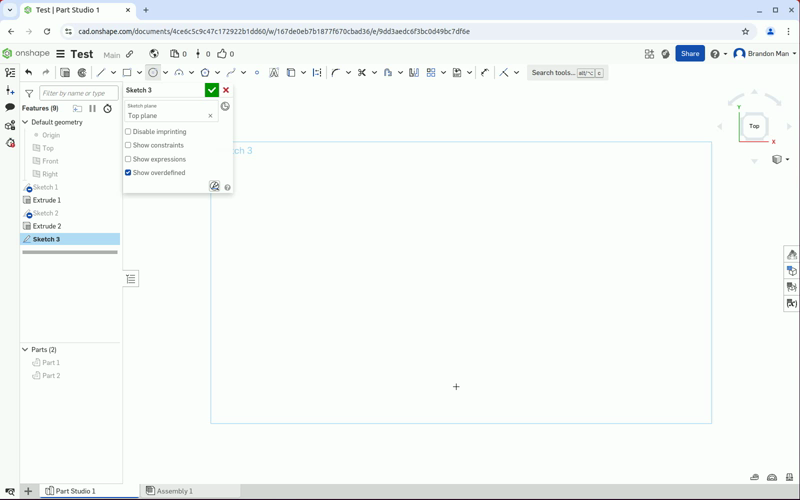
click(456, 386)
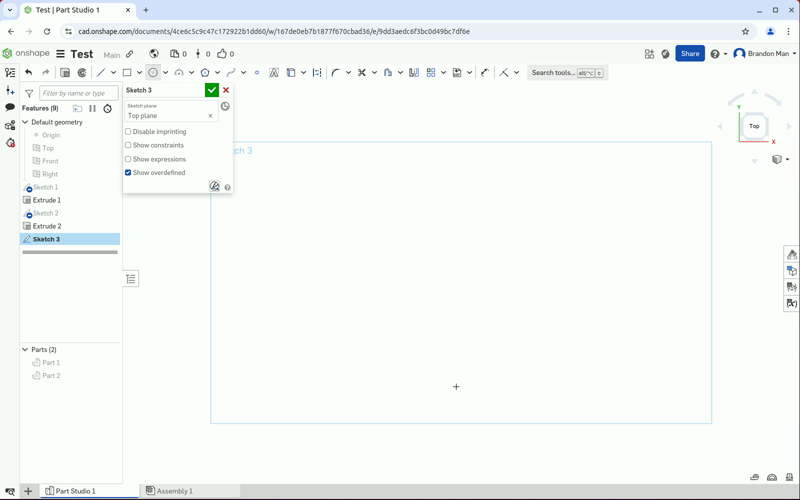
key_up(shift)
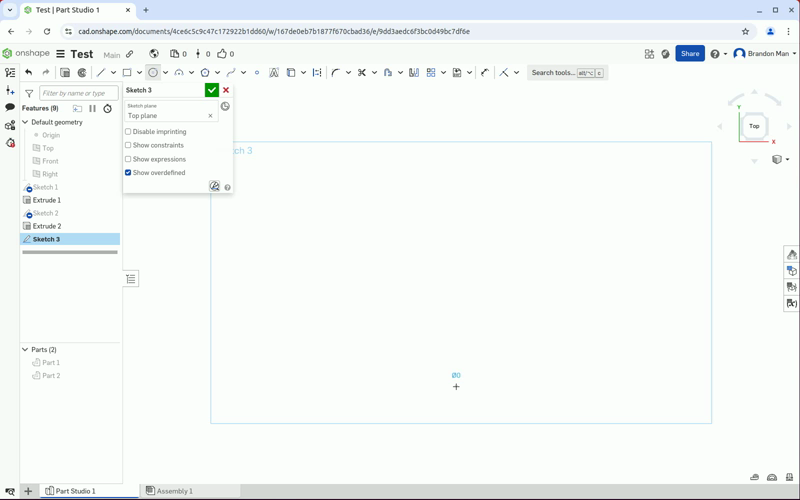
mouse_move(466, 386)
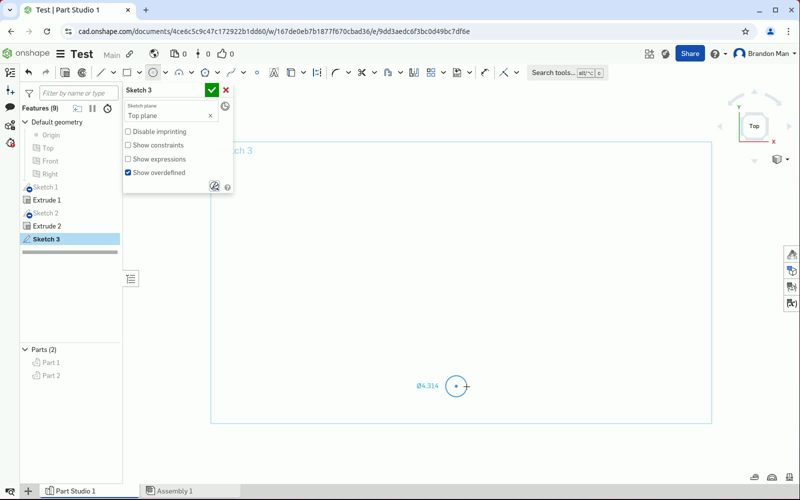
click(466, 386)
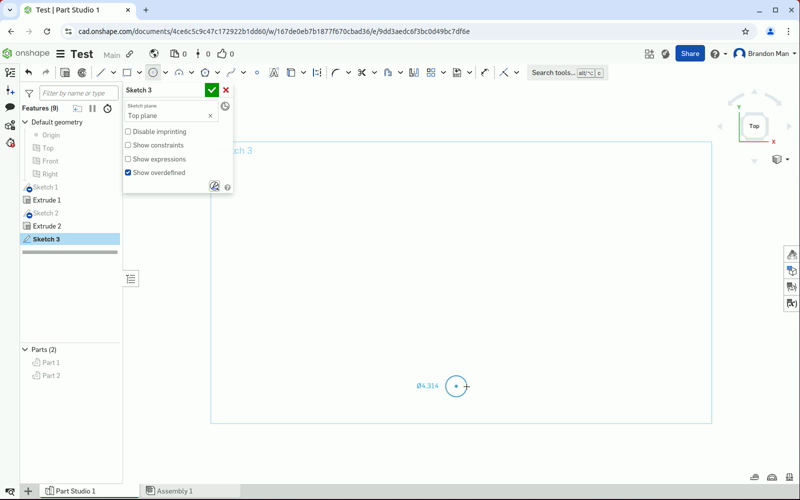
key(esc)
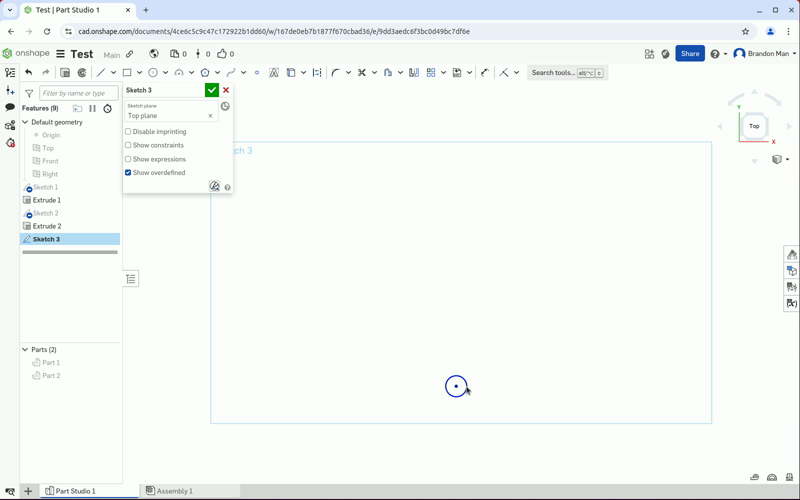
key(c)
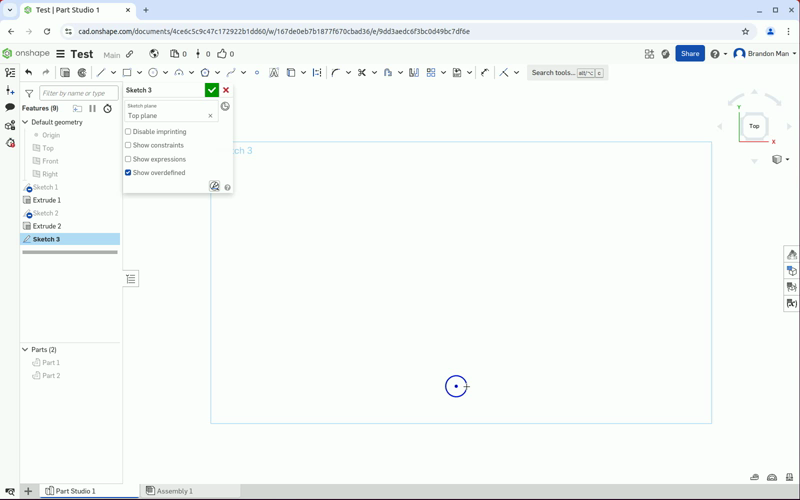
key_down(shift)
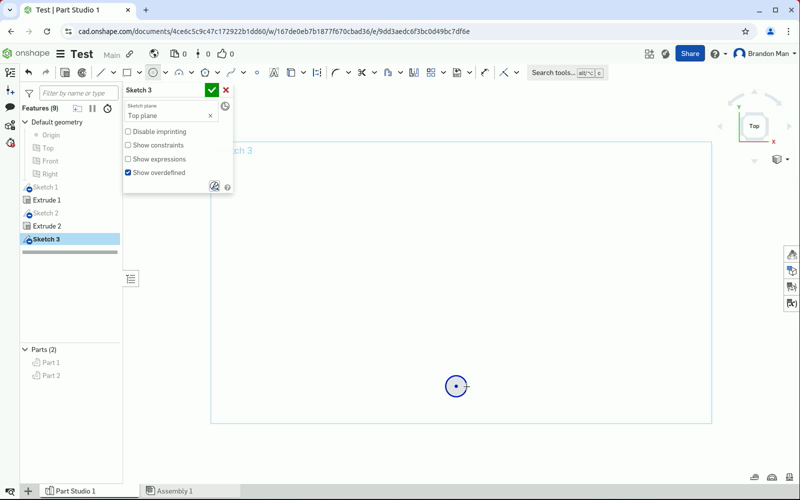
mouse_move(456, 386)
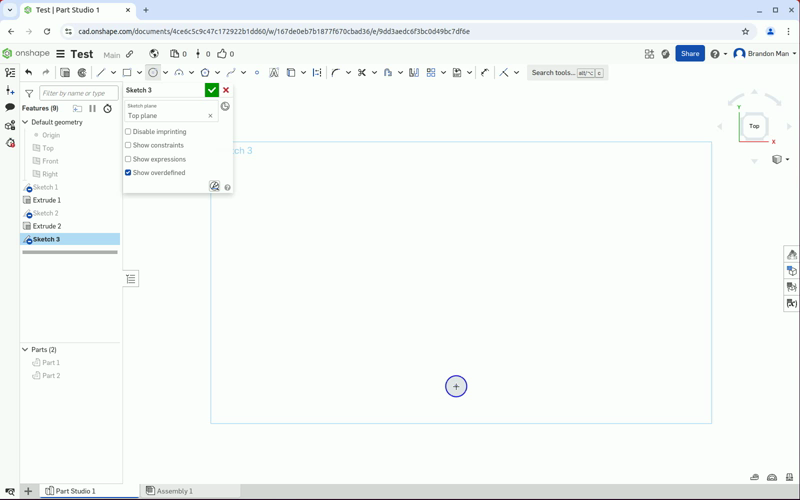
click(456, 386)
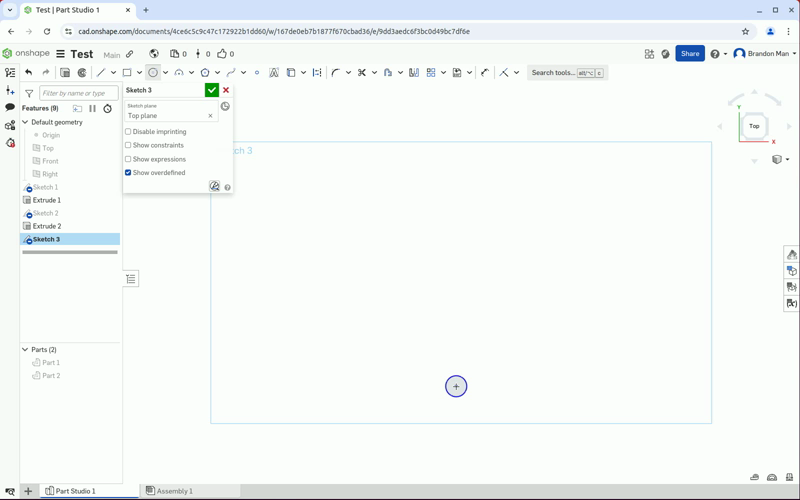
key_up(shift)
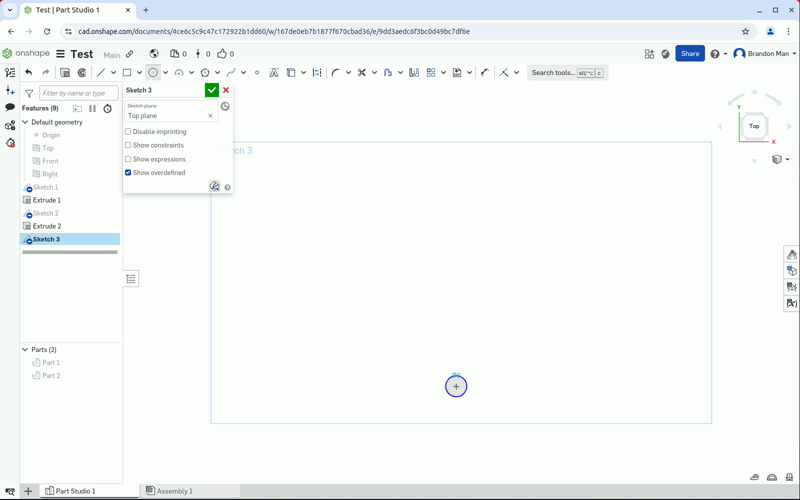
mouse_move(463, 386)
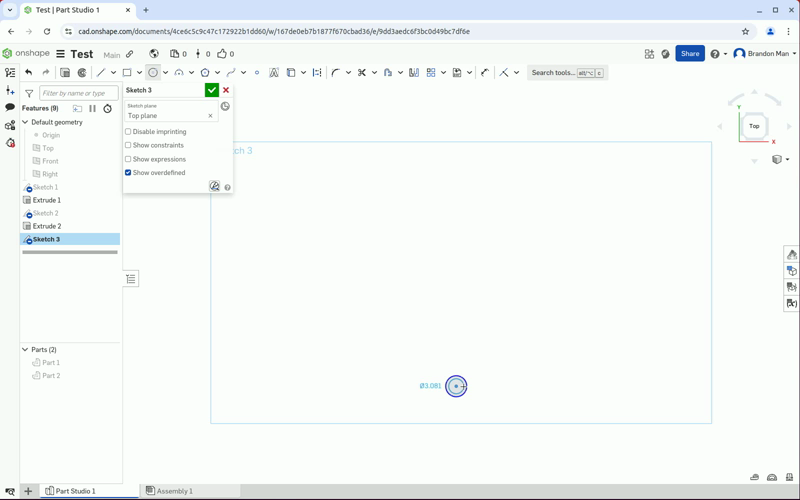
scroll(6)
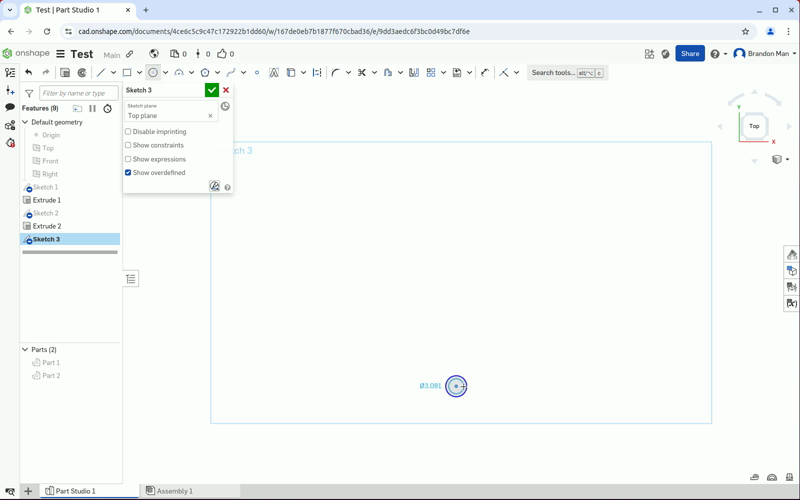
scroll(6)
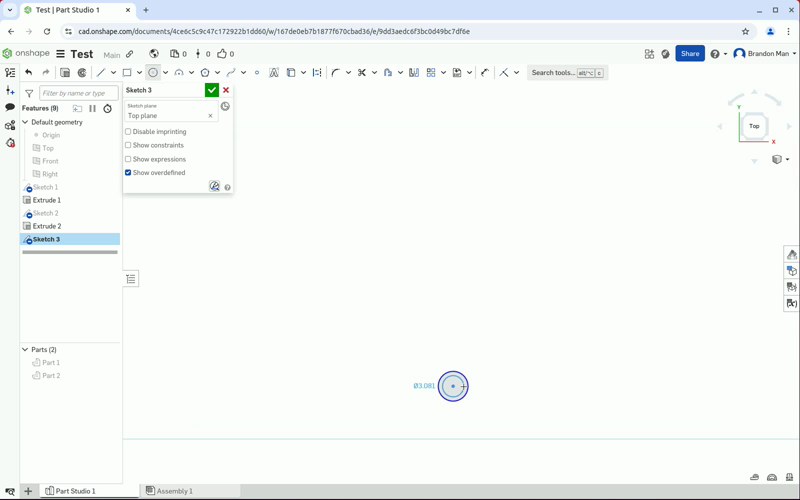
scroll(6)
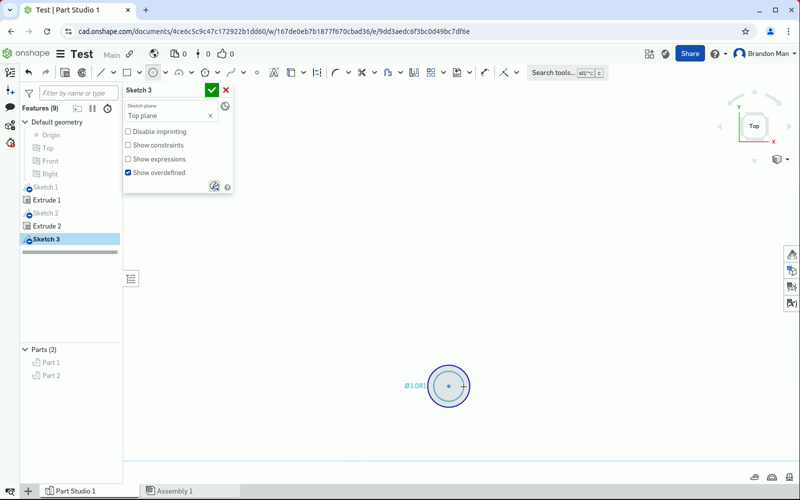
scroll(6)
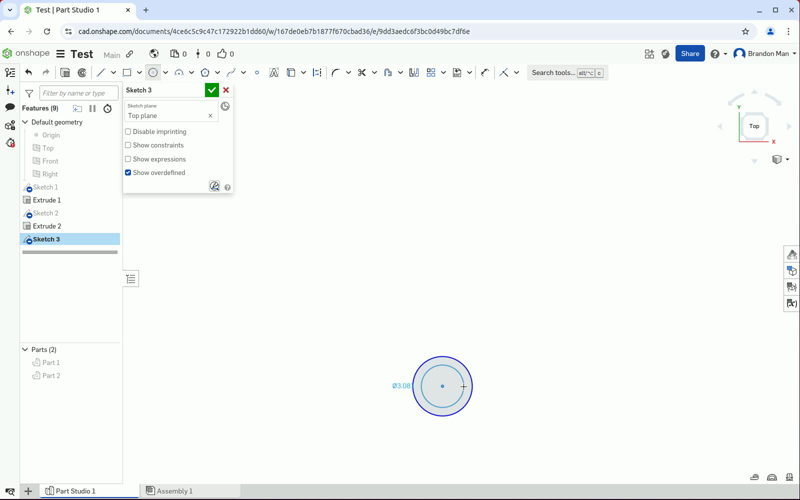
scroll(6)
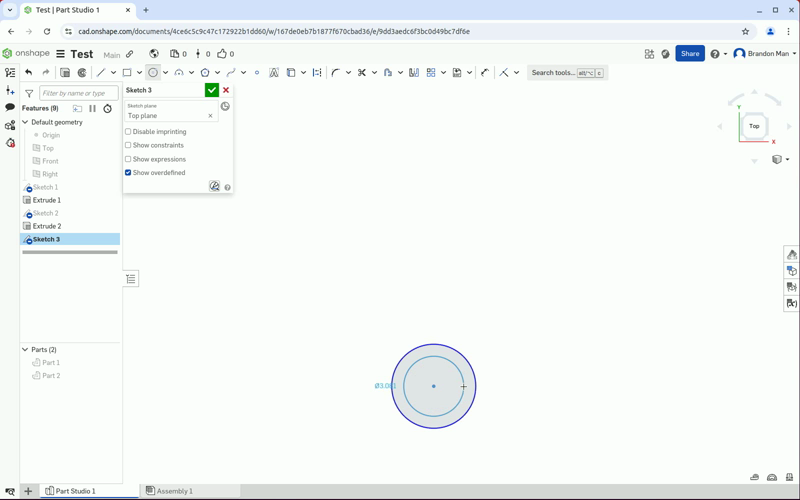
scroll(6)
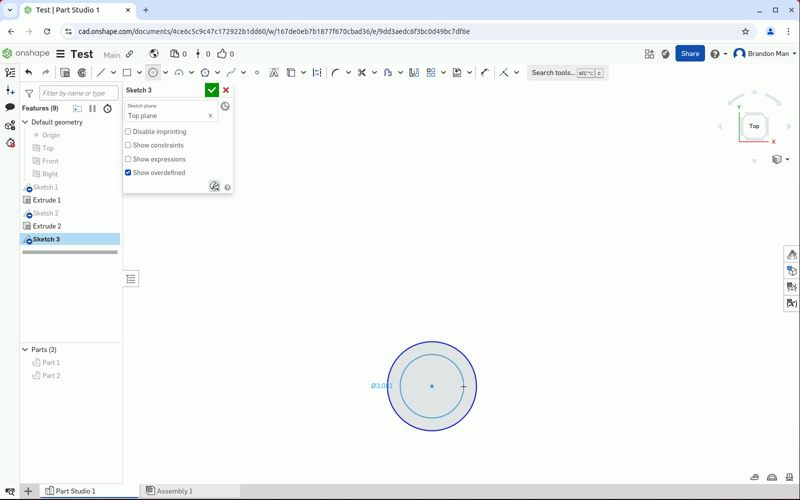
scroll(6)
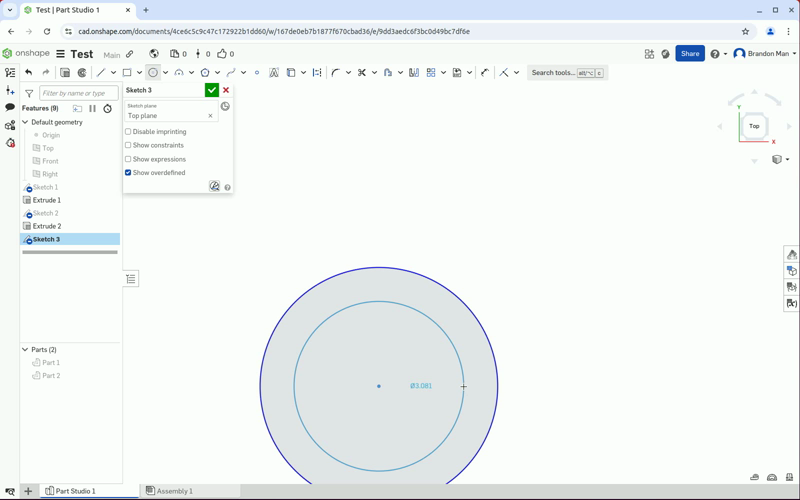
click(463, 386)
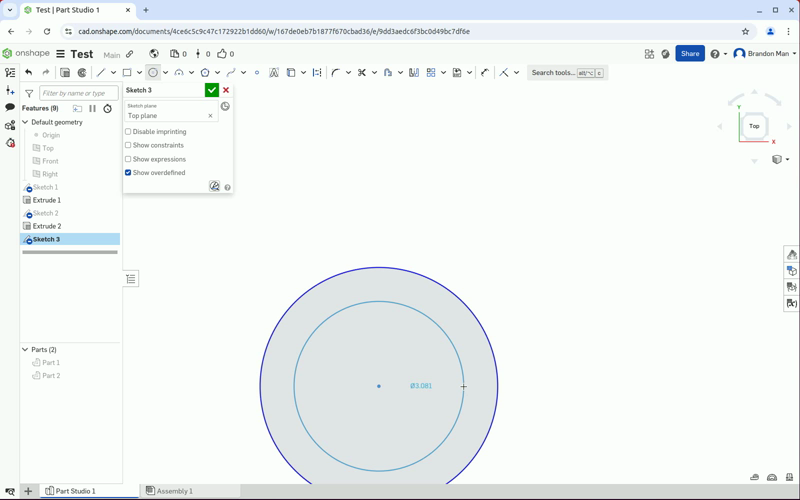
scroll(-6)
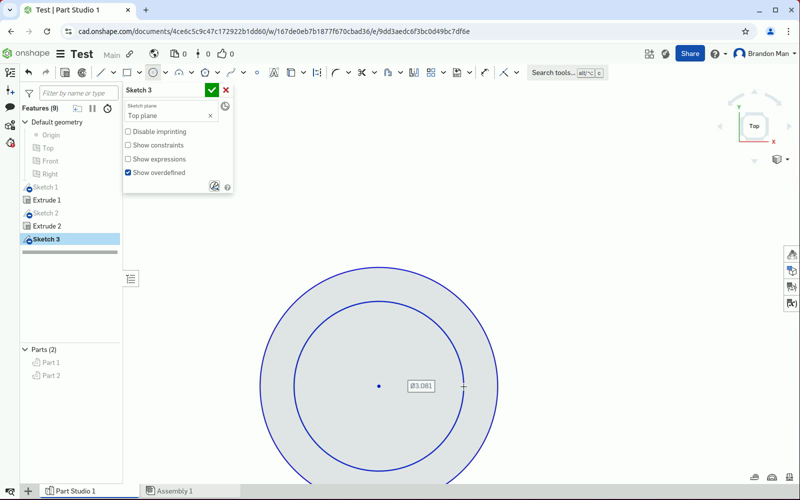
scroll(-6)
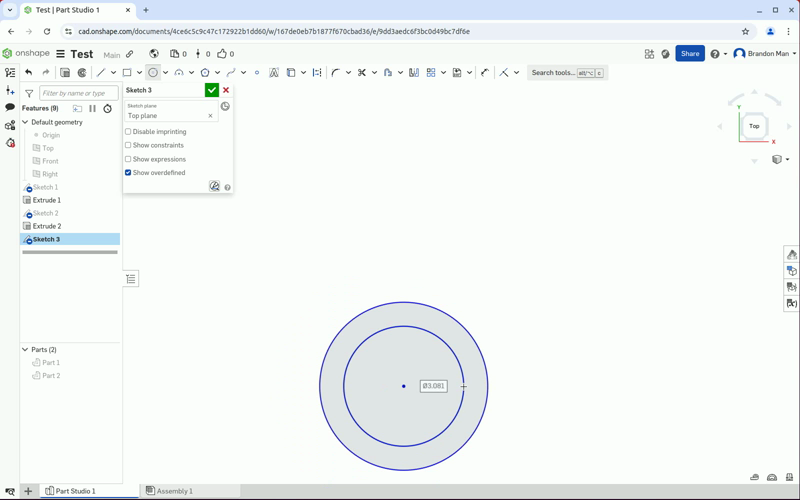
scroll(-6)
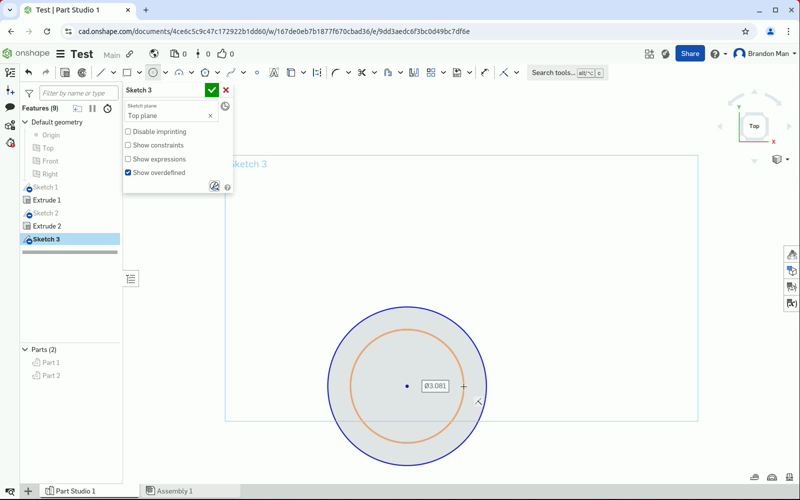
scroll(-6)
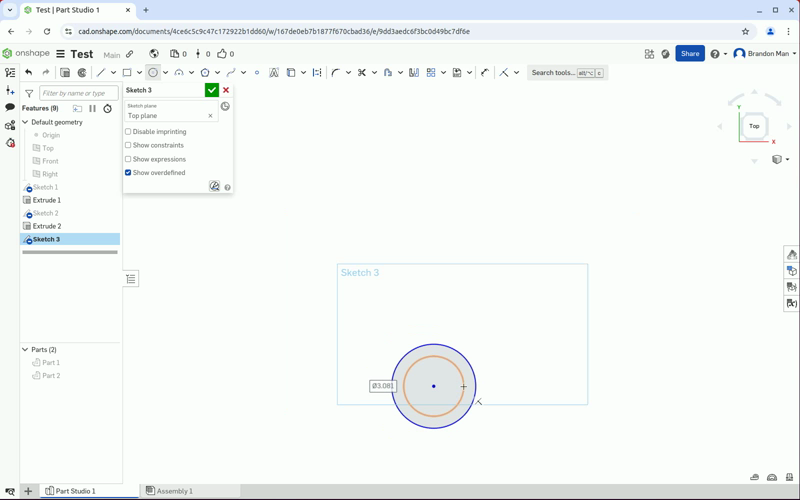
scroll(-6)
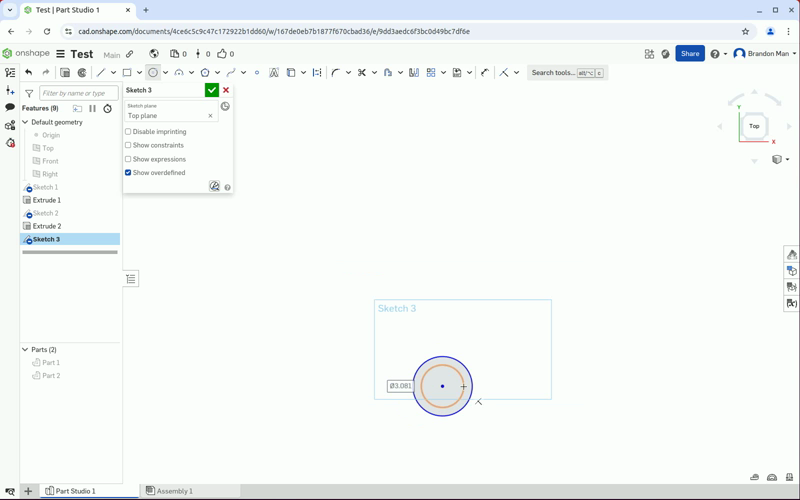
scroll(-6)
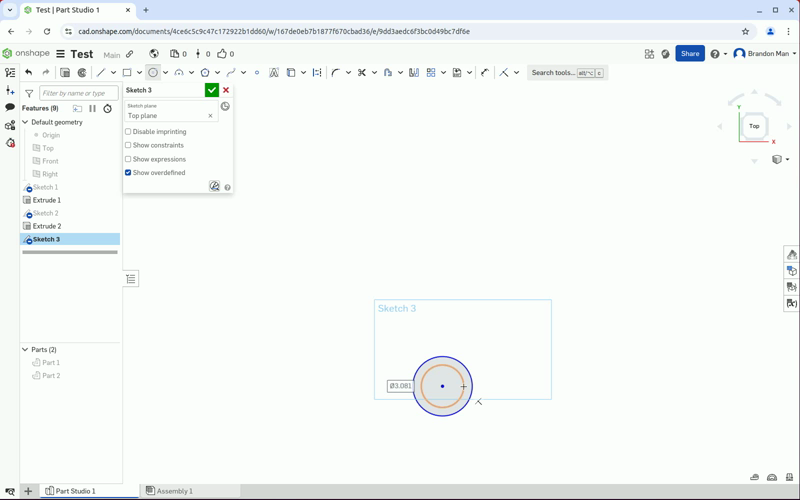
scroll(-6)
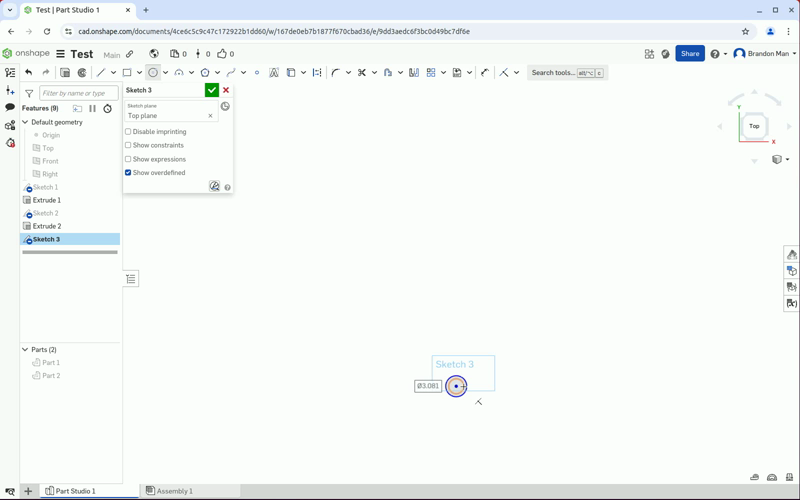
key(esc)
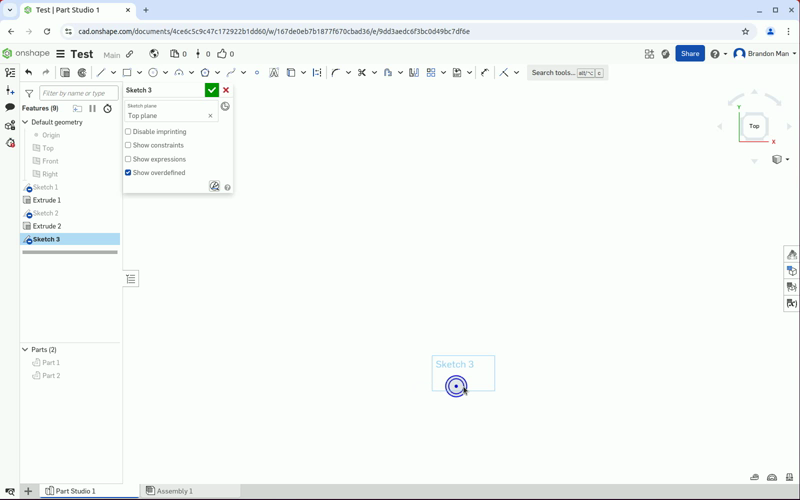
mouse_move(463, 388)
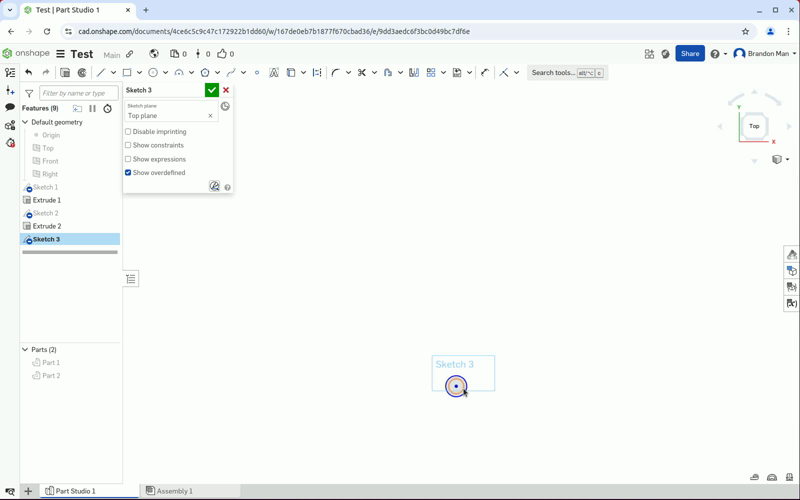
scroll(6)
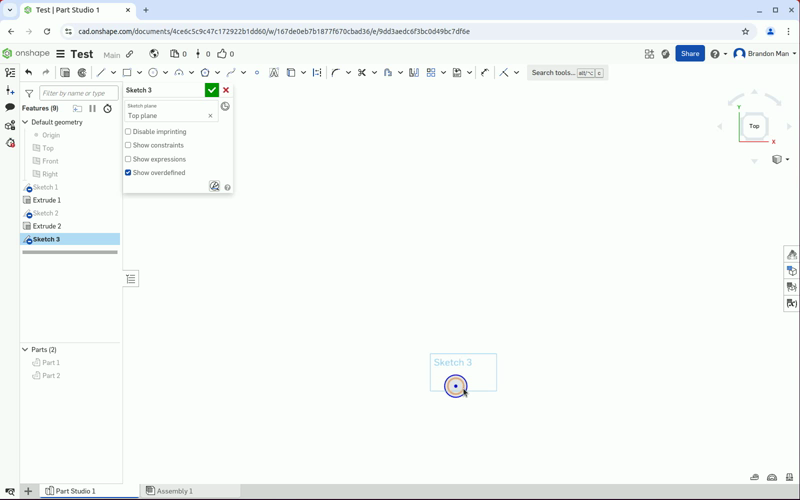
scroll(6)
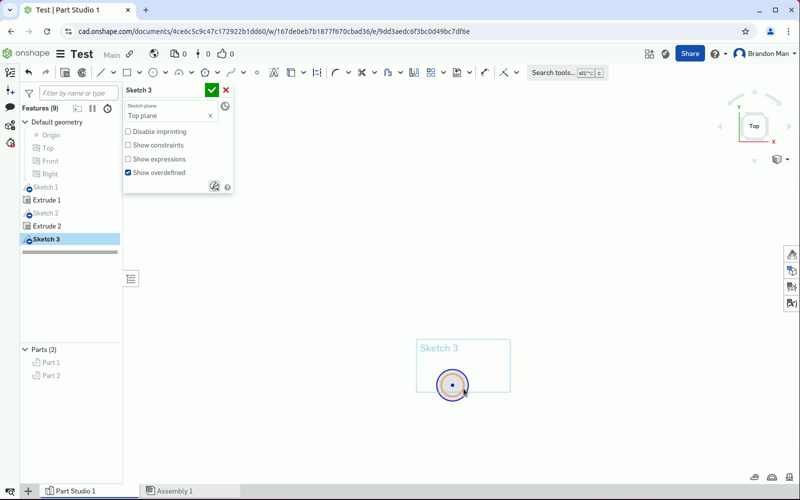
scroll(6)
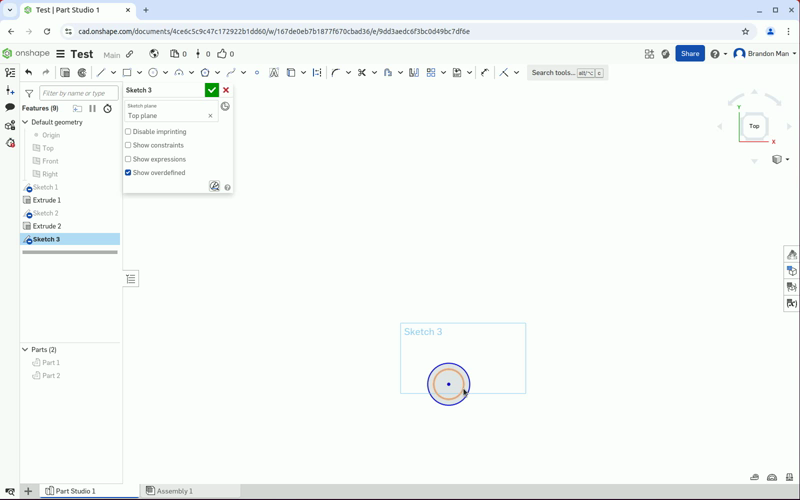
scroll(6)
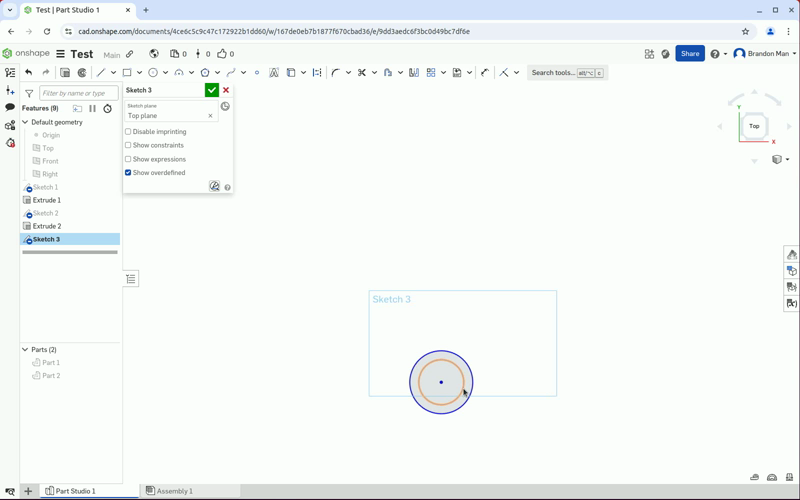
scroll(6)
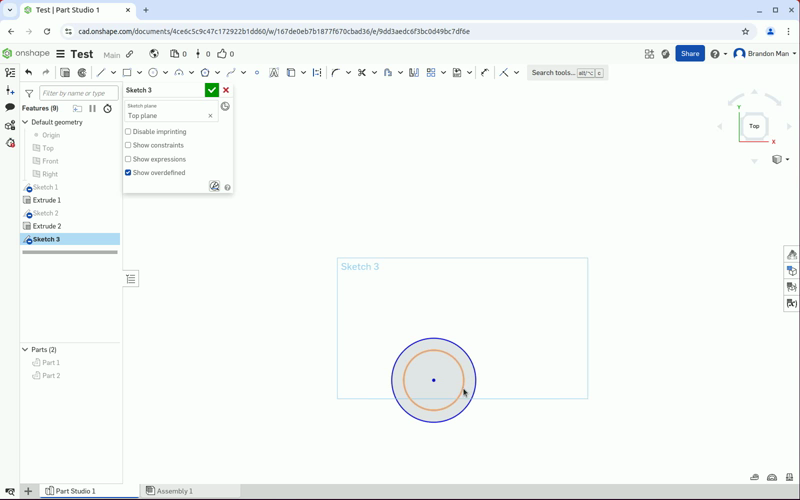
scroll(6)
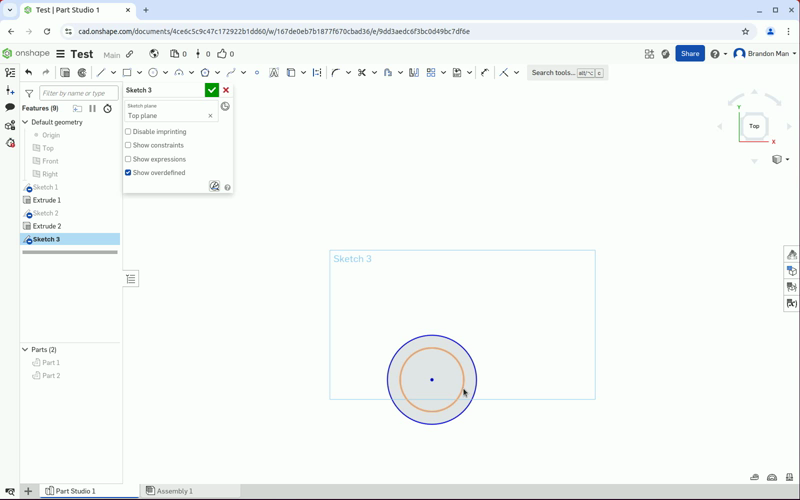
scroll(6)
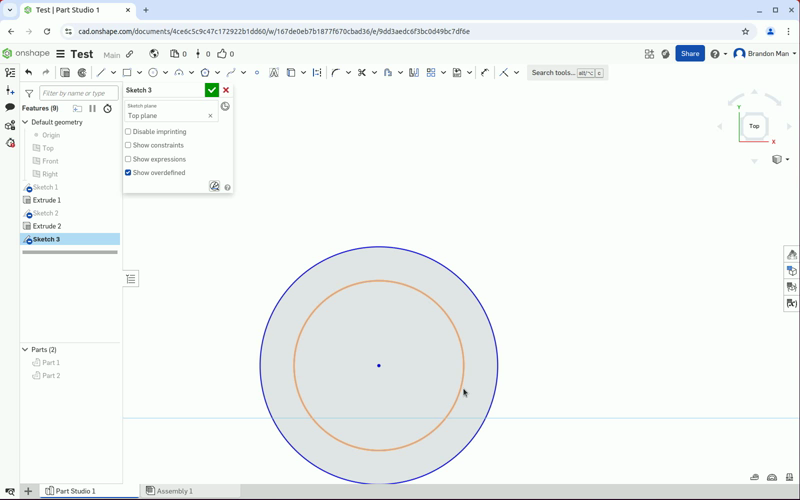
click(463, 388)
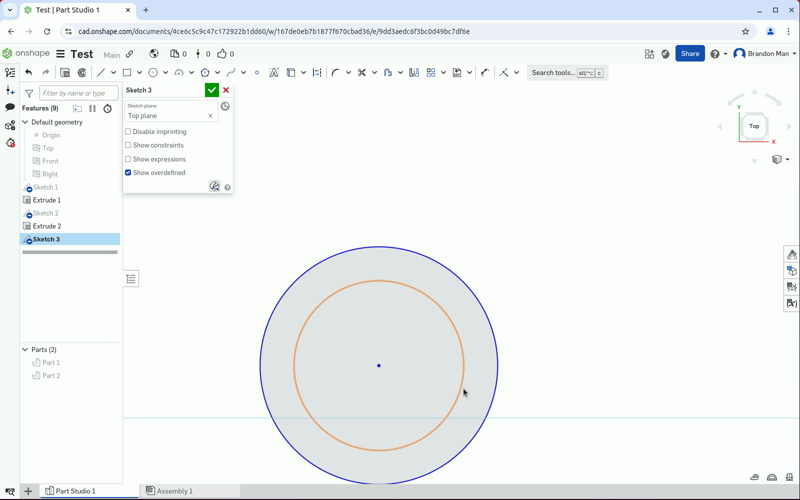
scroll(-6)
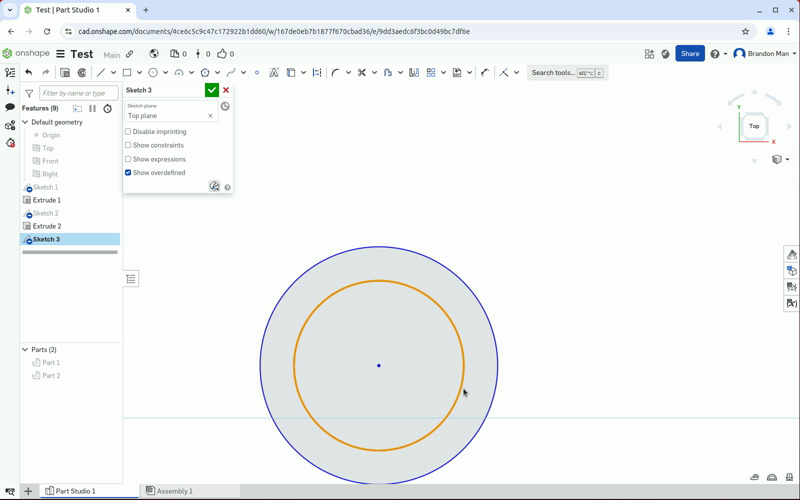
scroll(-6)
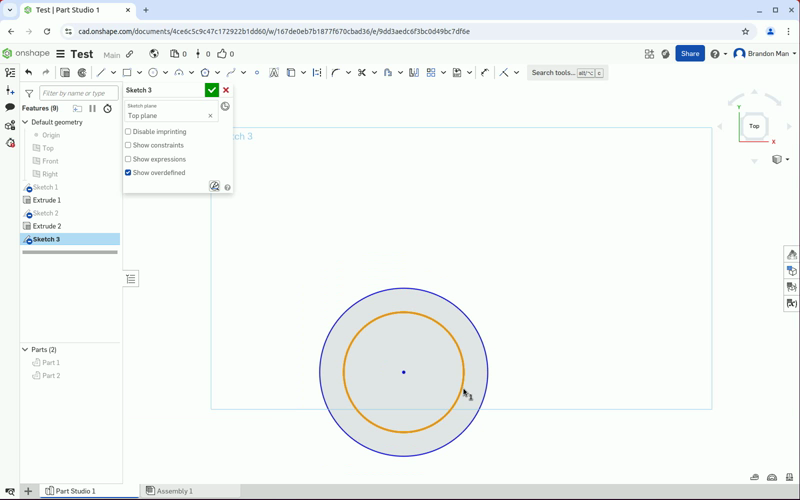
scroll(-6)
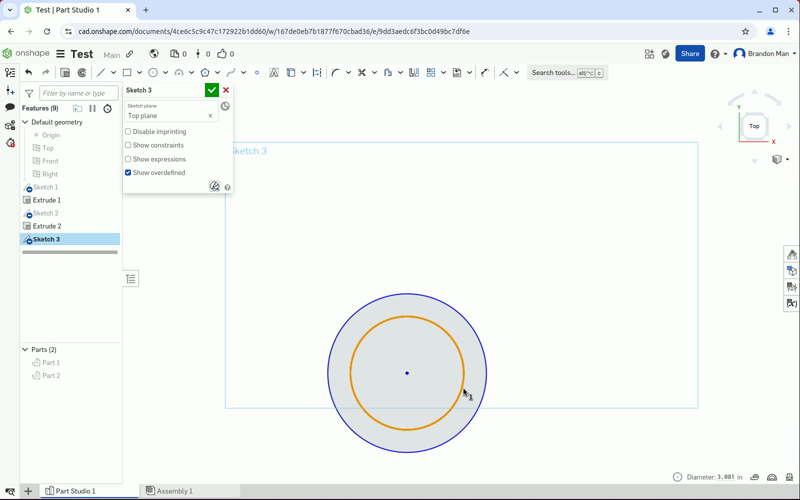
scroll(-6)
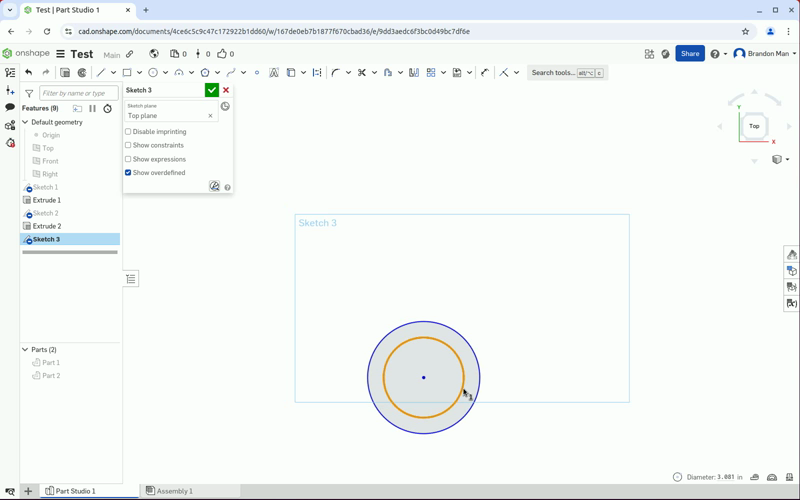
scroll(-6)
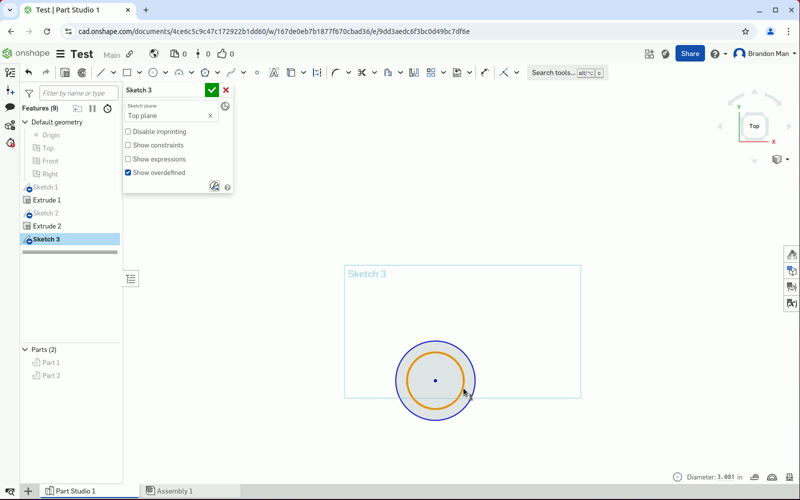
scroll(-6)
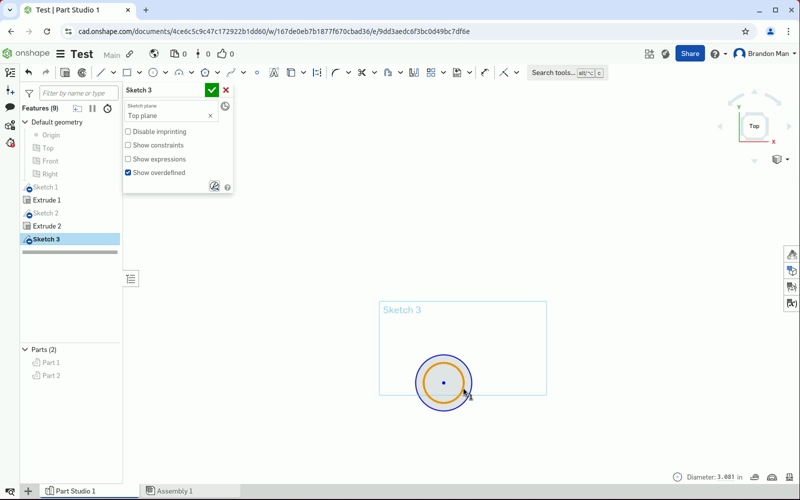
scroll(-6)
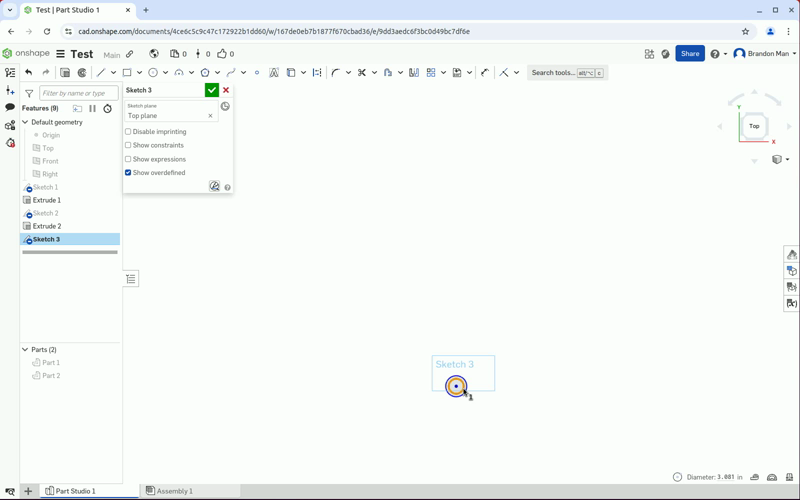
mouse_move(73, 352)
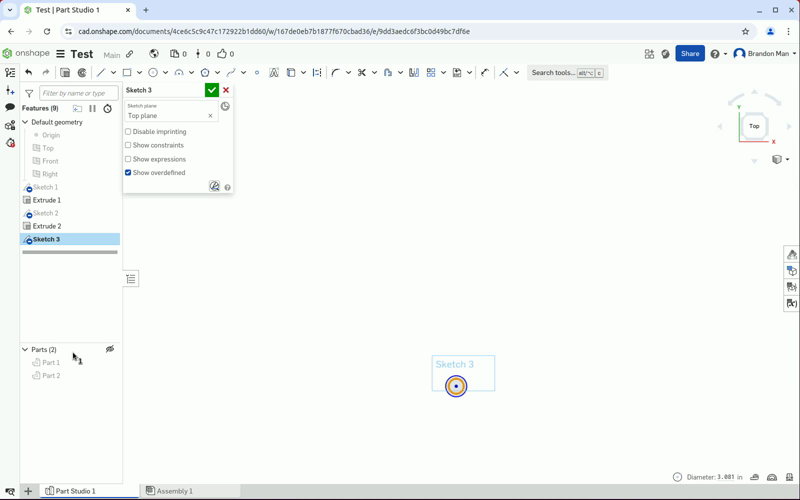
key(shift+y)
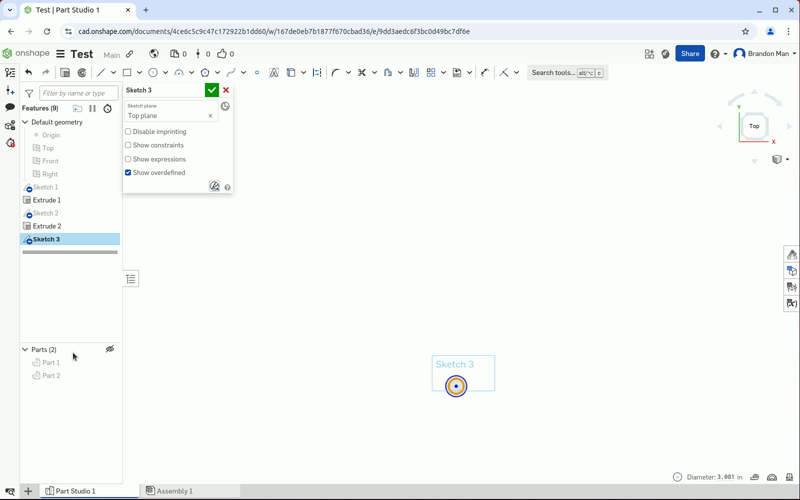
key(shift+e)
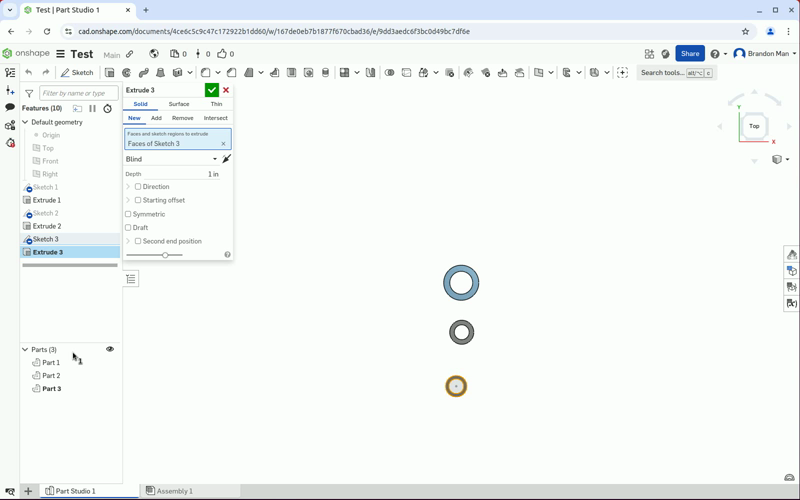
mouse_move(143, 106)
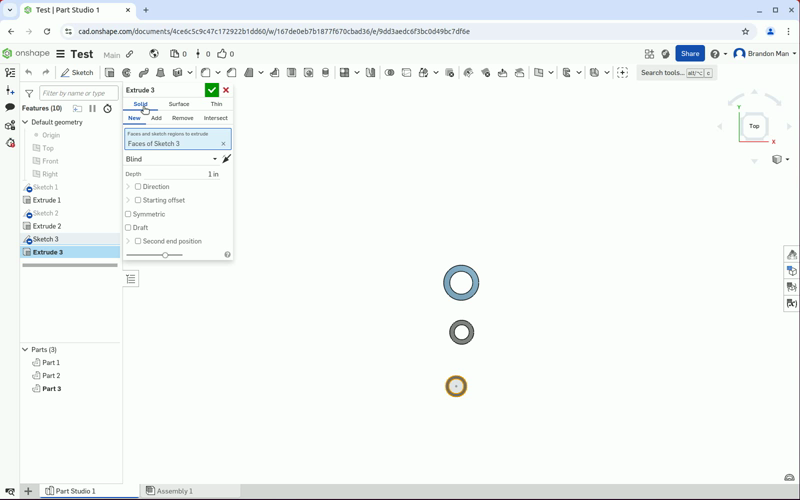
click(143, 106)
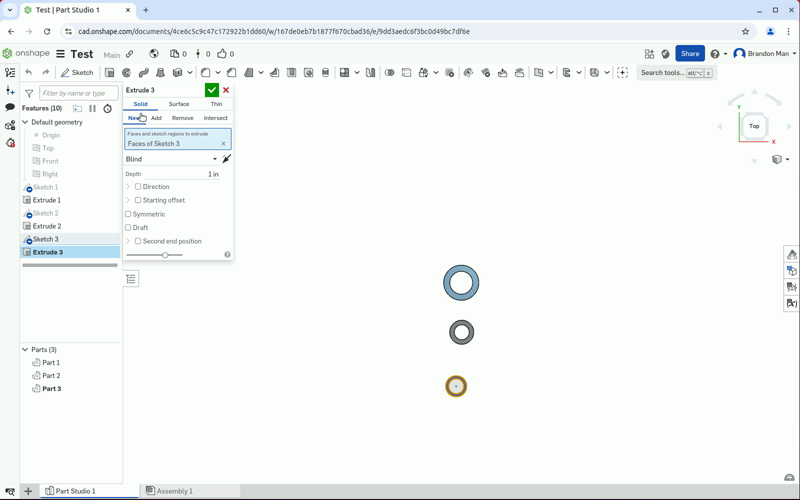
mouse_move(137, 120)
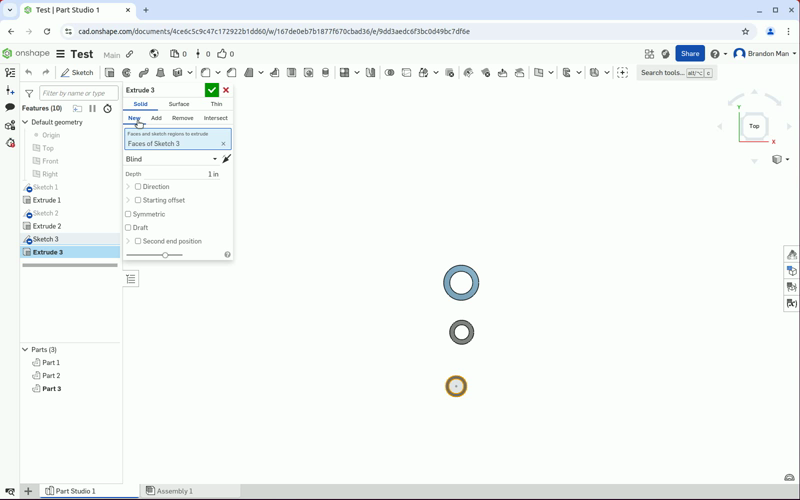
click(137, 120)
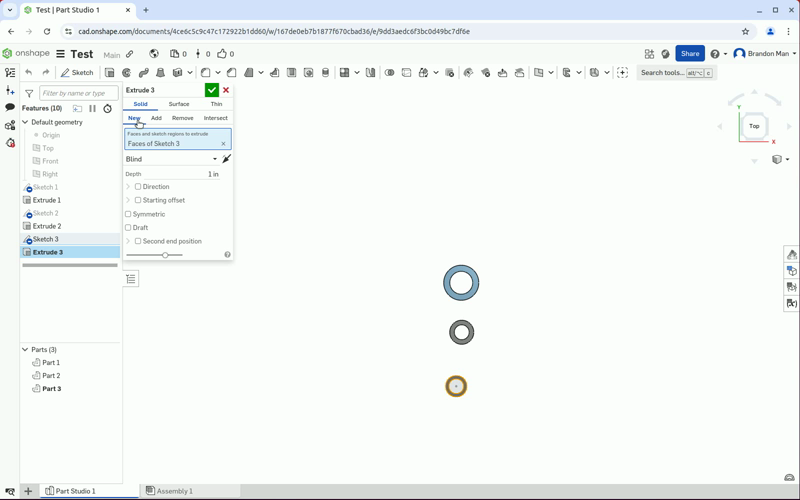
key(tab, 4)
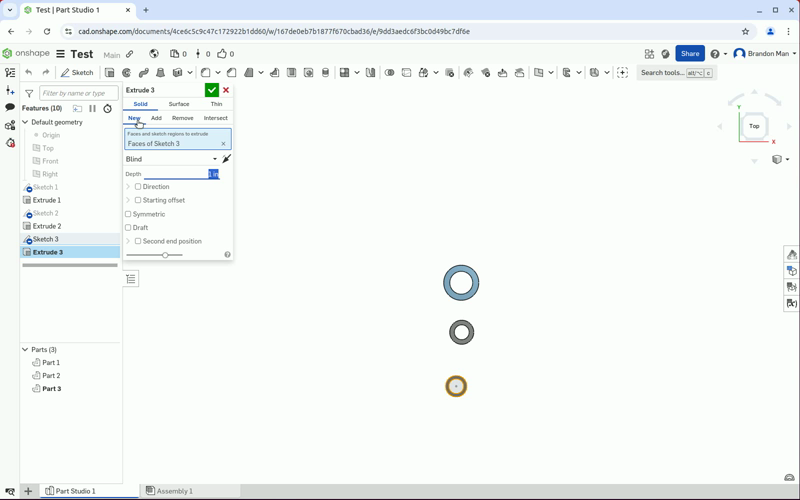
text(0.481)
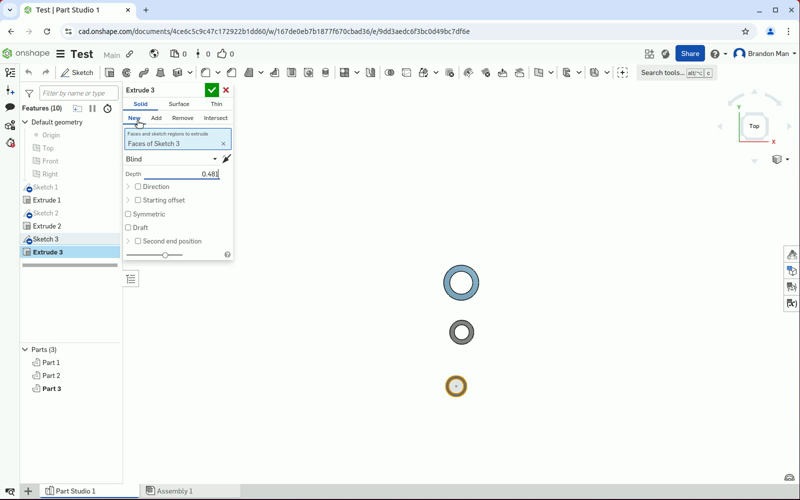
key(enter)
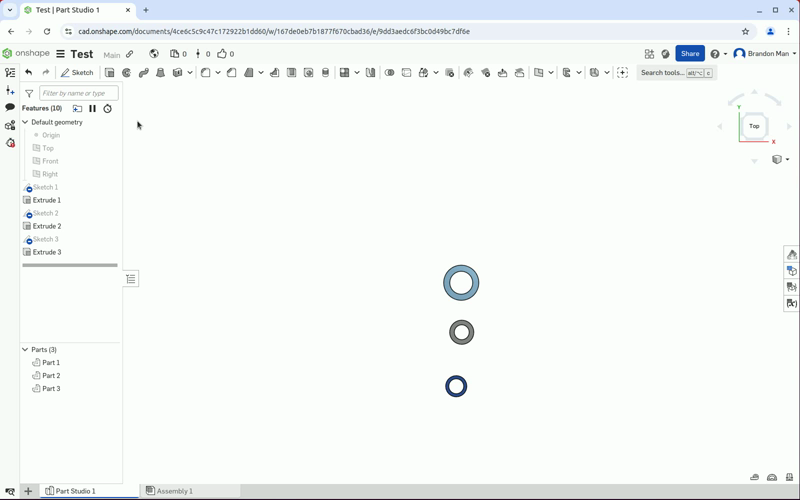
key(shift+h)
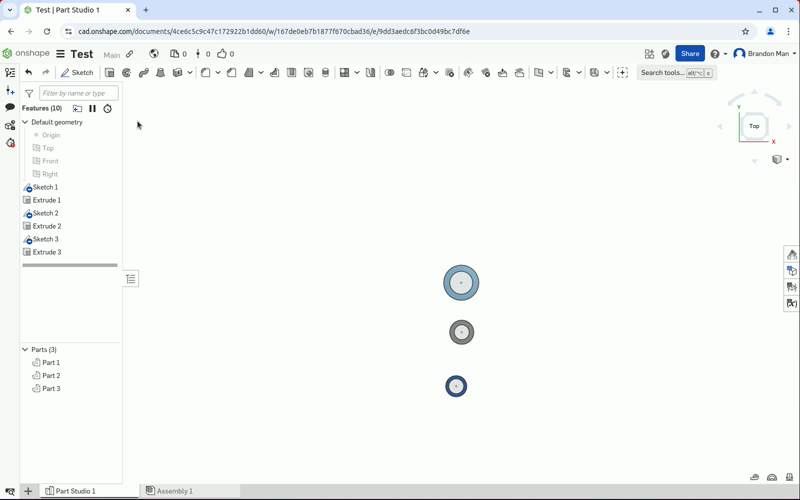
key(shift+h)
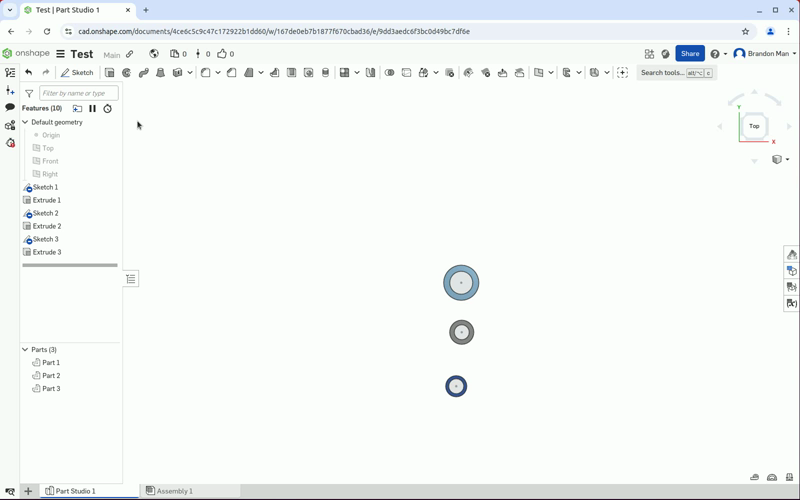
key(shift+7)
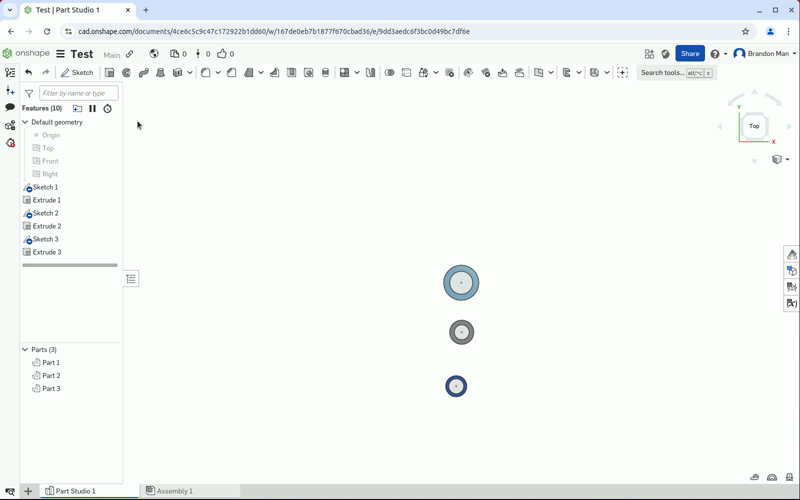
key(up, 3)
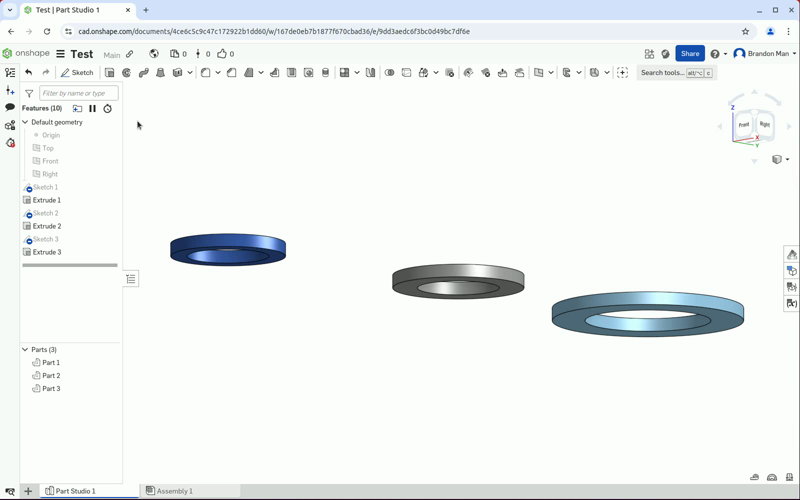
key(left, 3)
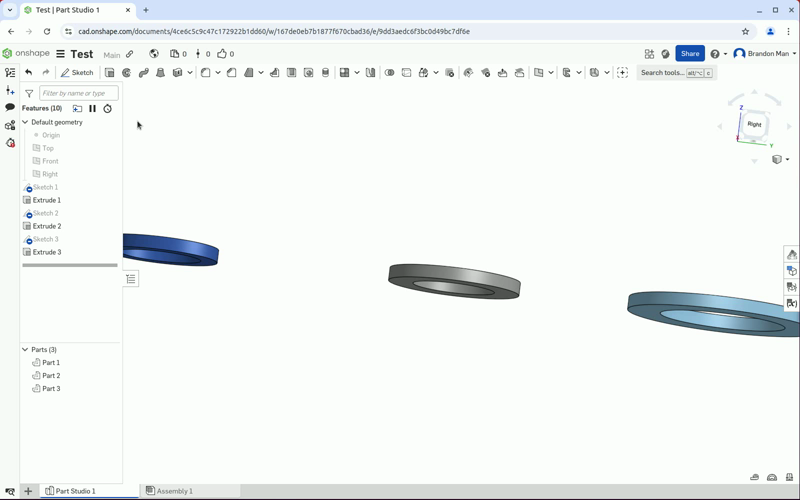
key(right, 3)
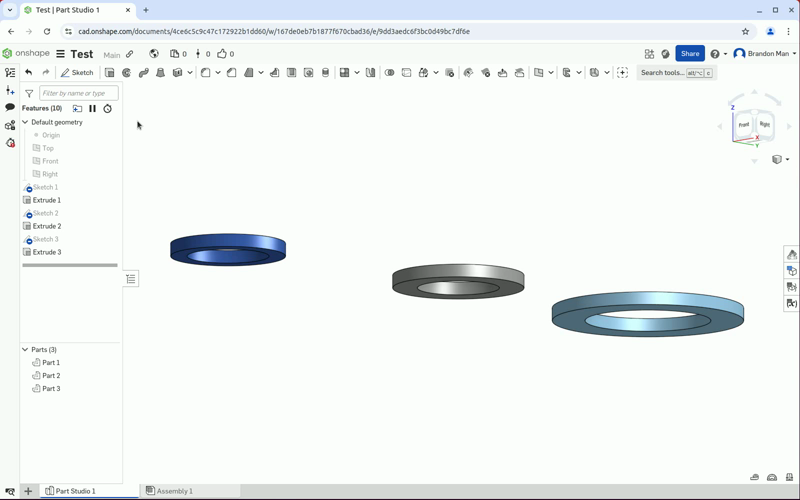
key(down, 3)
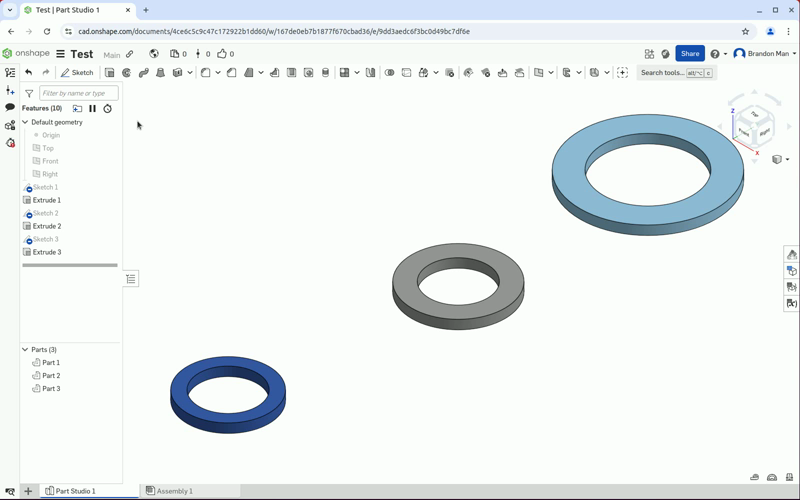
mouse_move(73, 189)
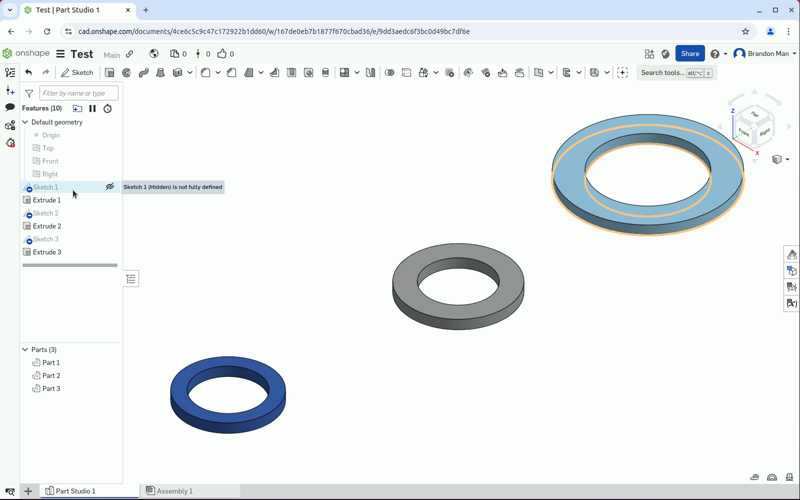
click(73, 189)